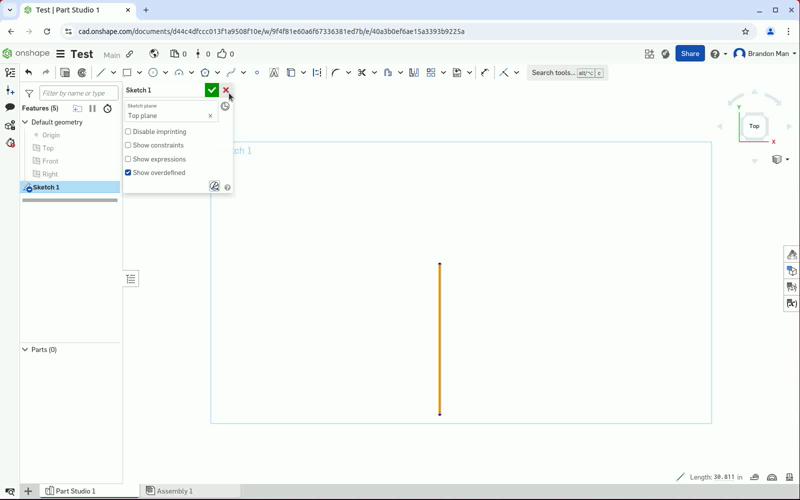
key(shift+h)
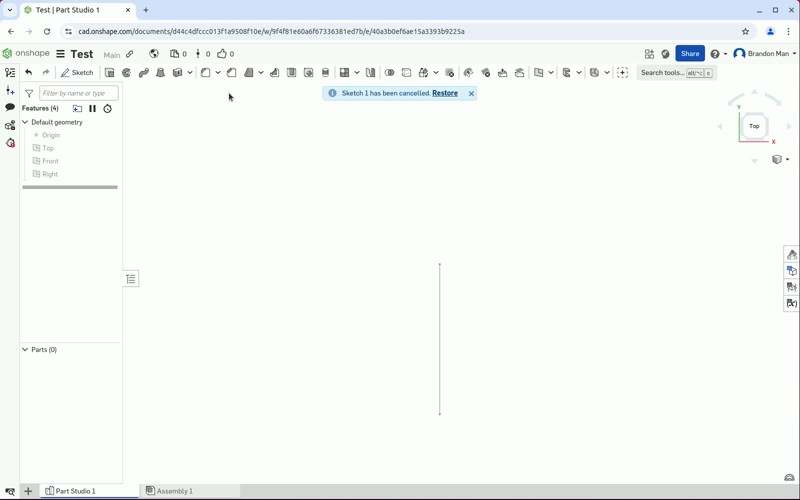
mouse_move(73, 352)
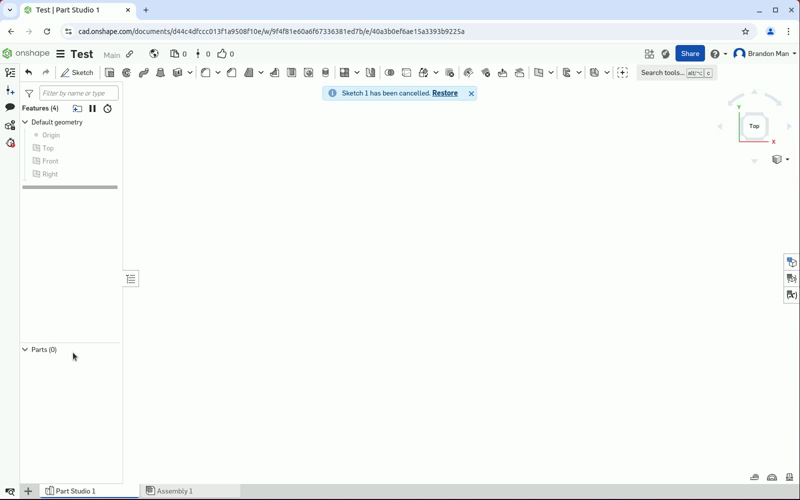
key(y)
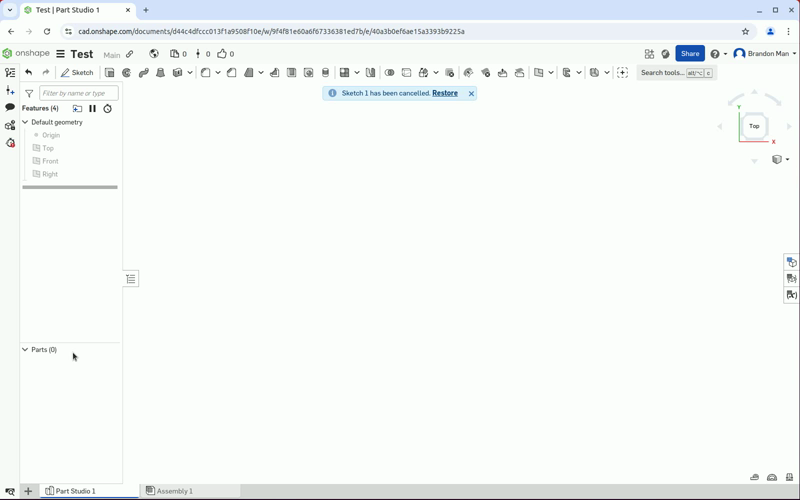
key(shift+p)
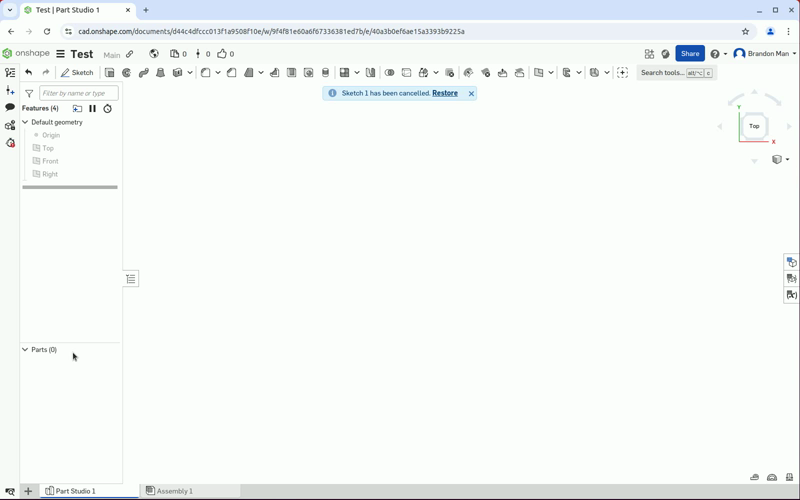
key(space)
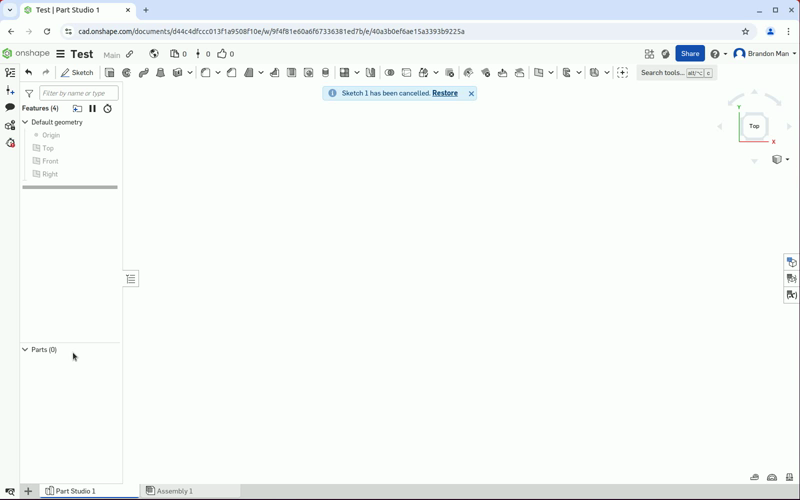
key_down(shift)
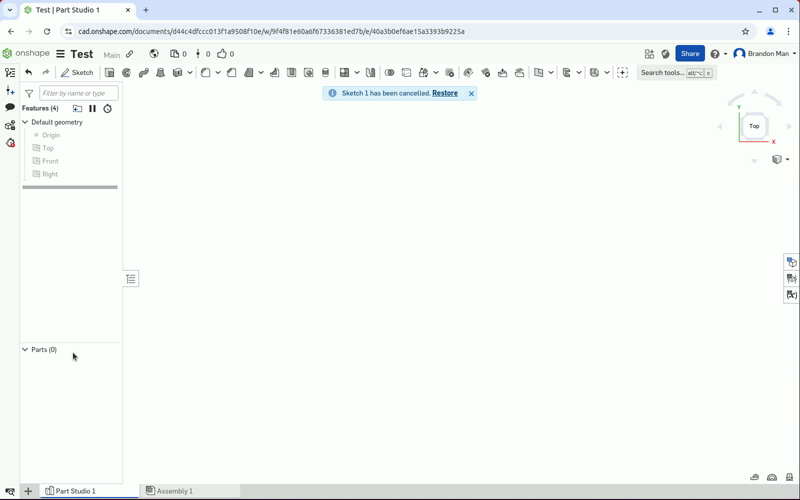
key(up)
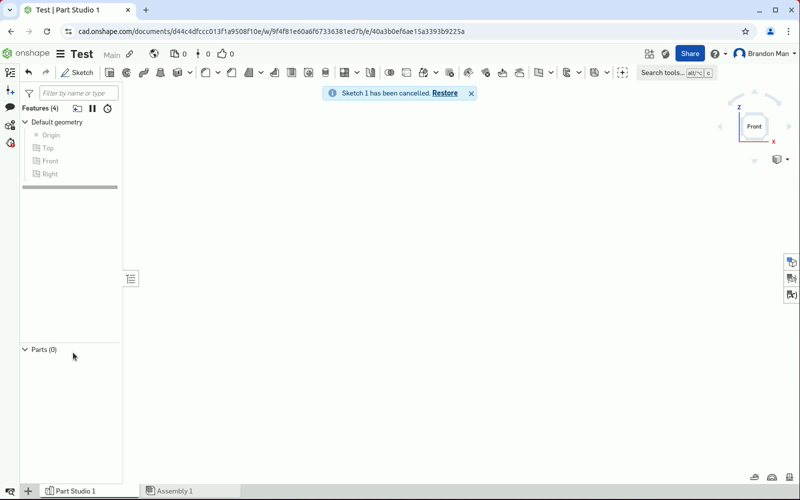
key_up(shift)
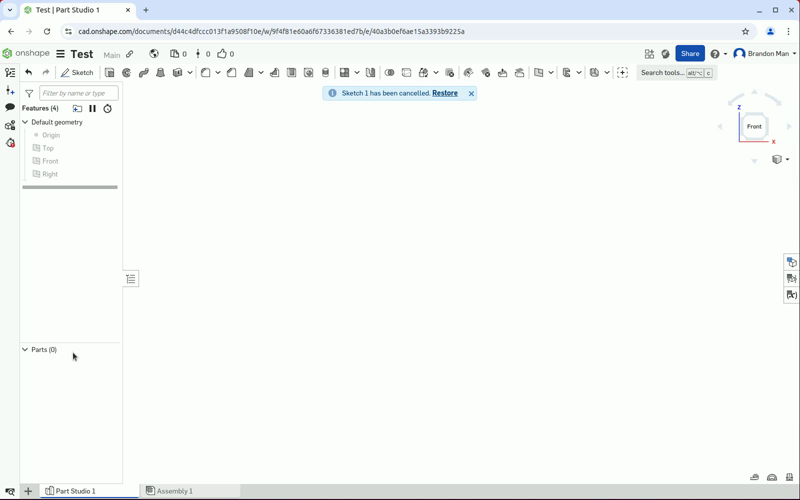
mouse_move(73, 352)
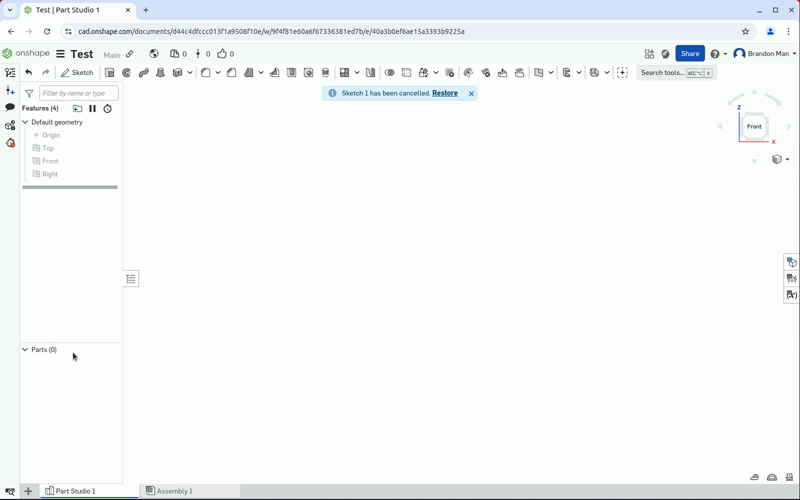
key(shift+y)
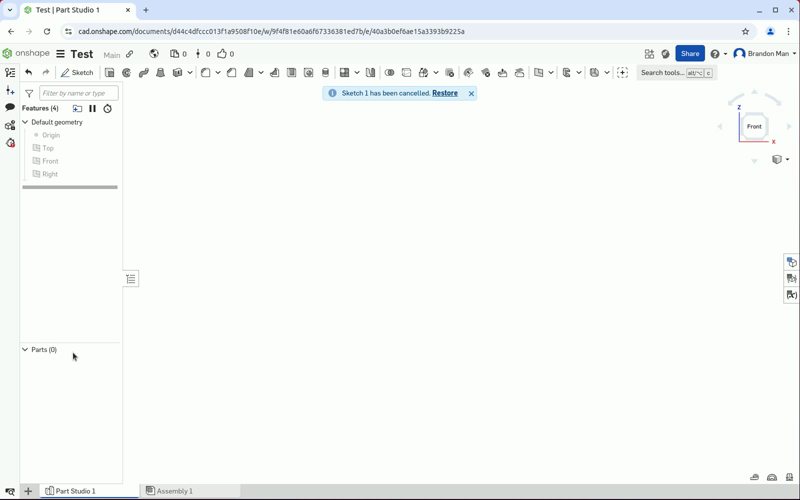
key(shift+s)
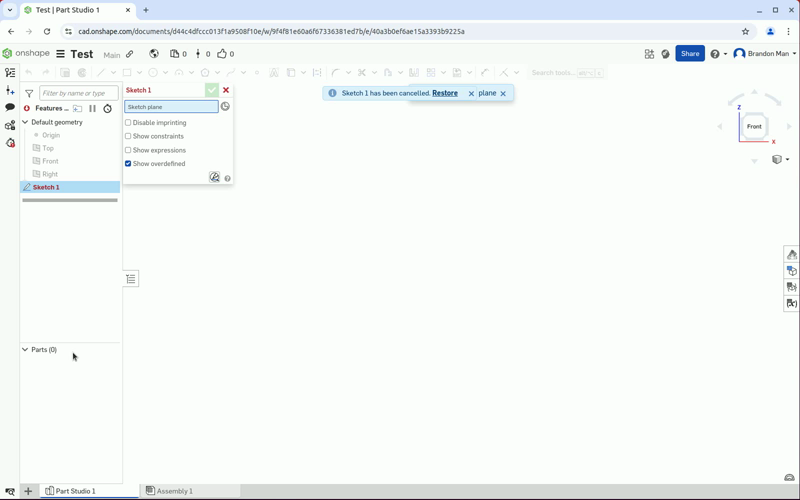
mouse_move(73, 163)
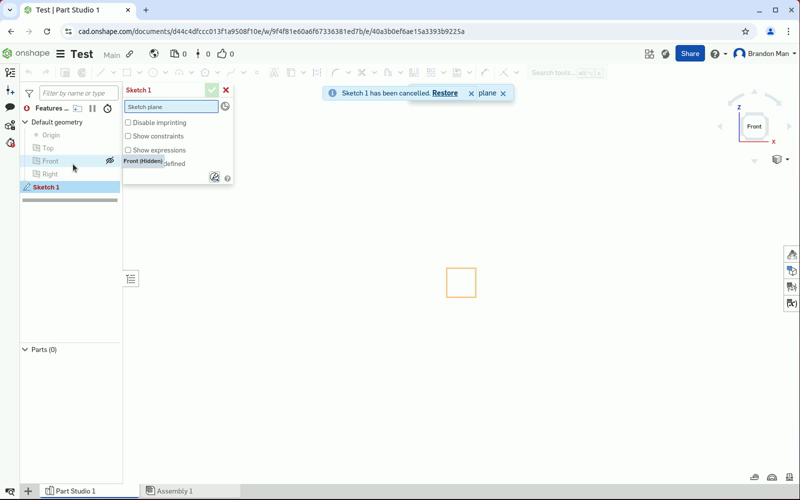
click(73, 163)
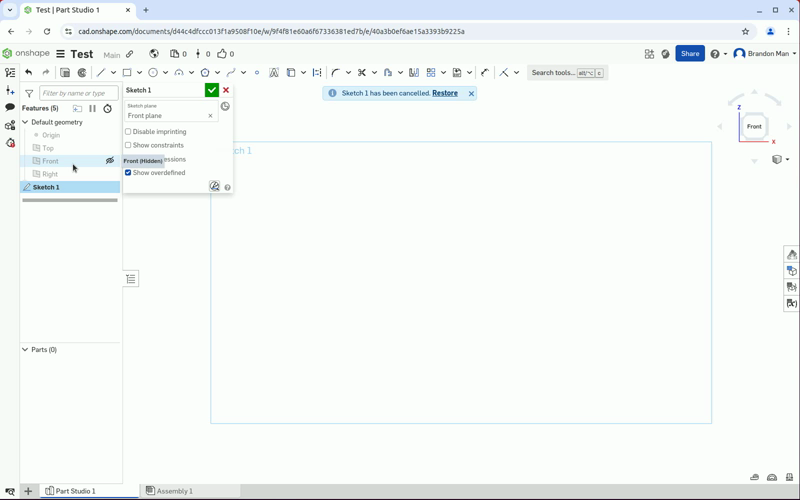
mouse_move(73, 352)
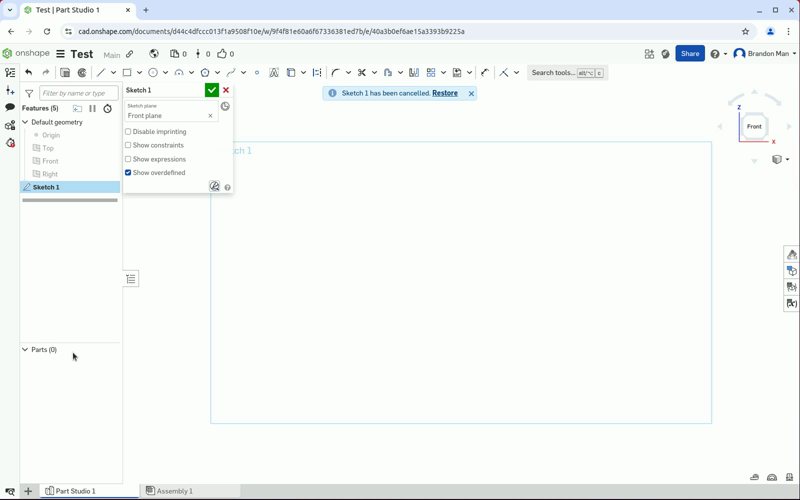
key(y)
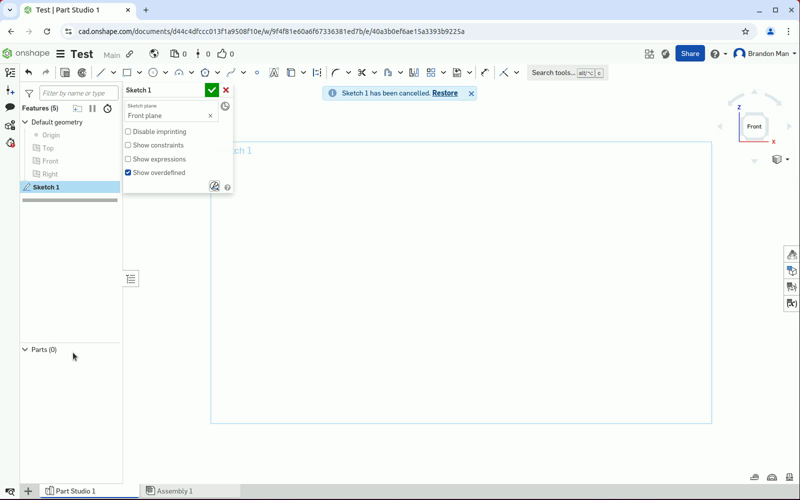
key(l)
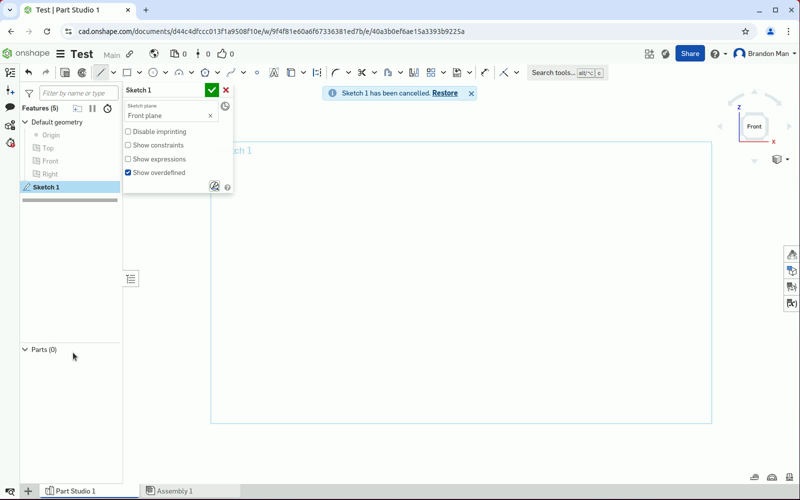
key_down(shift)
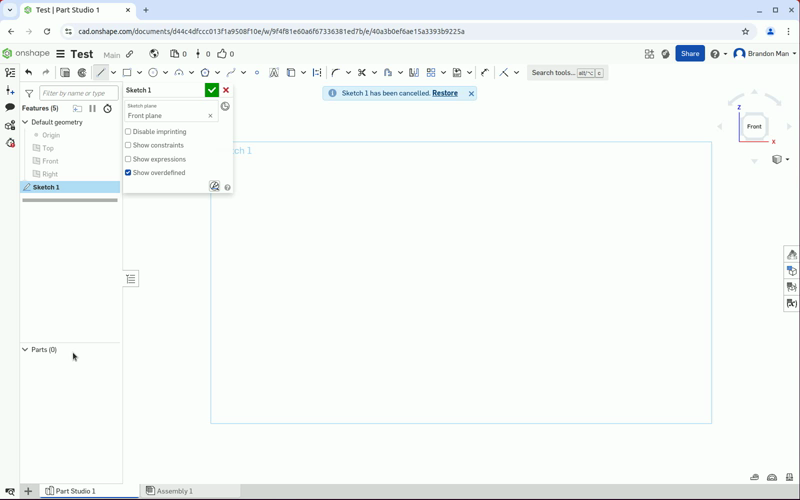
mouse_move(457, 282)
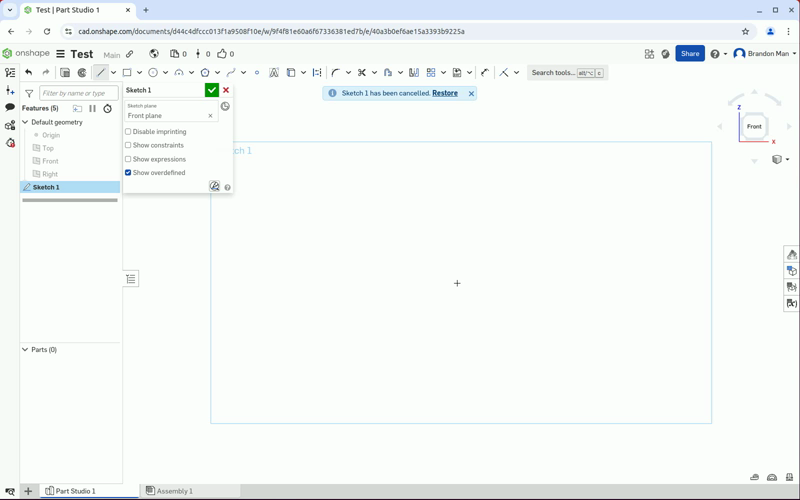
click(457, 282)
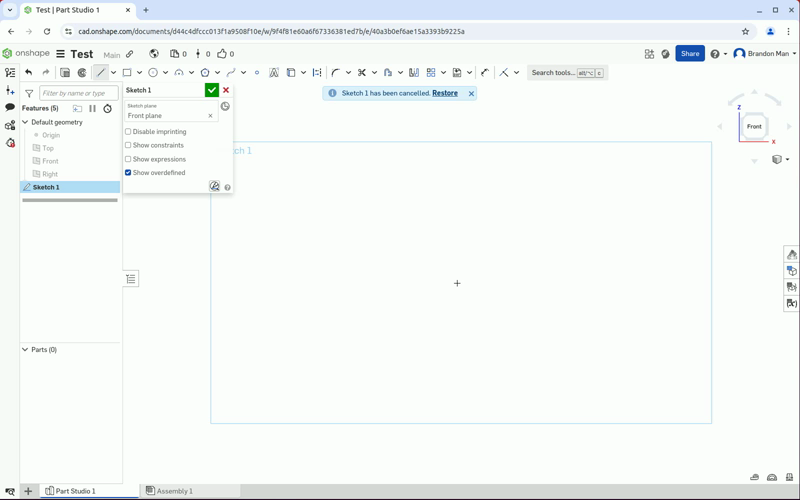
key_up(shift)
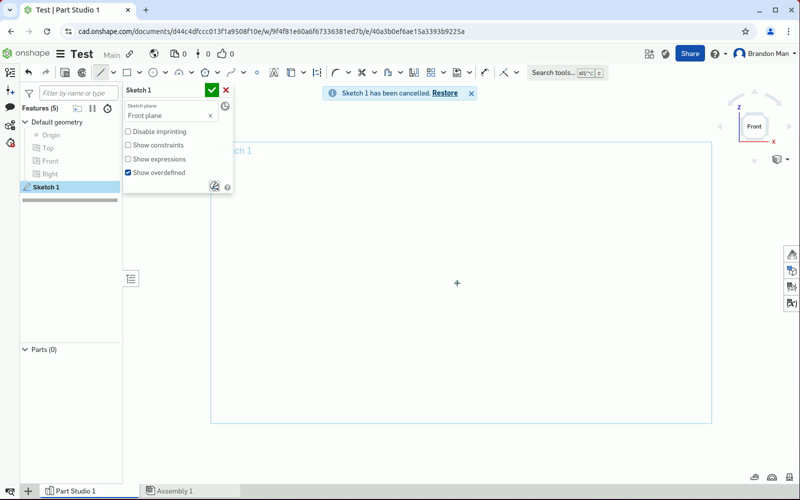
key_down(shift)
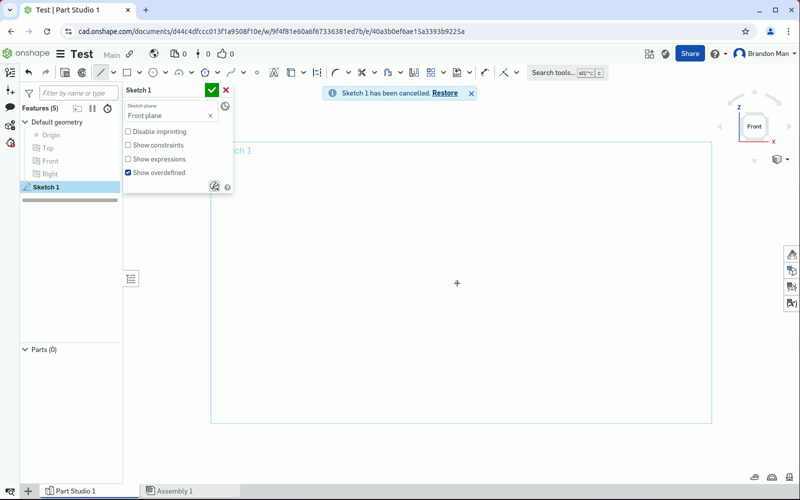
mouse_move(487, 282)
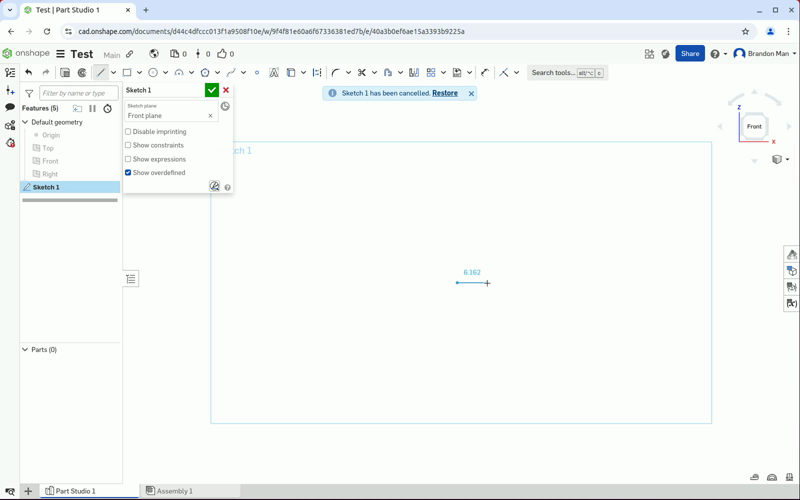
mouse_move(501, 282)
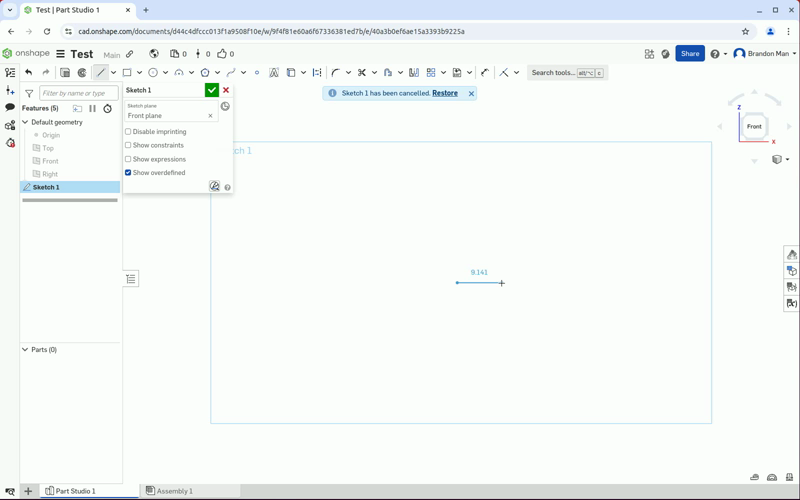
click(501, 282)
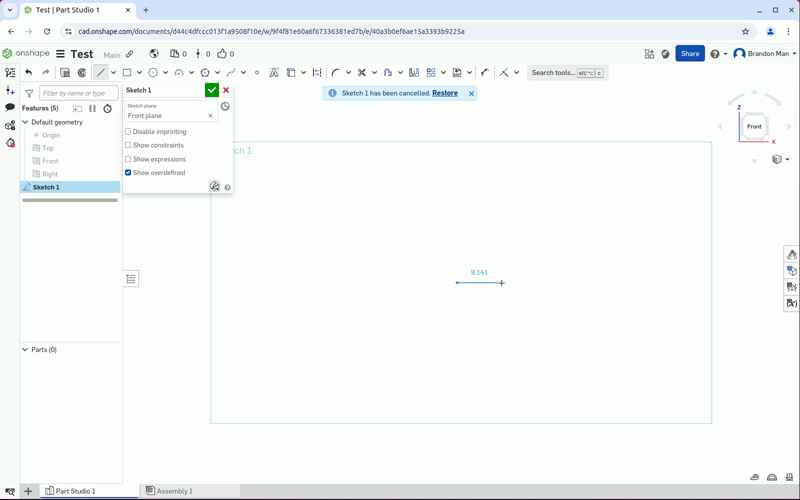
key_up(shift)
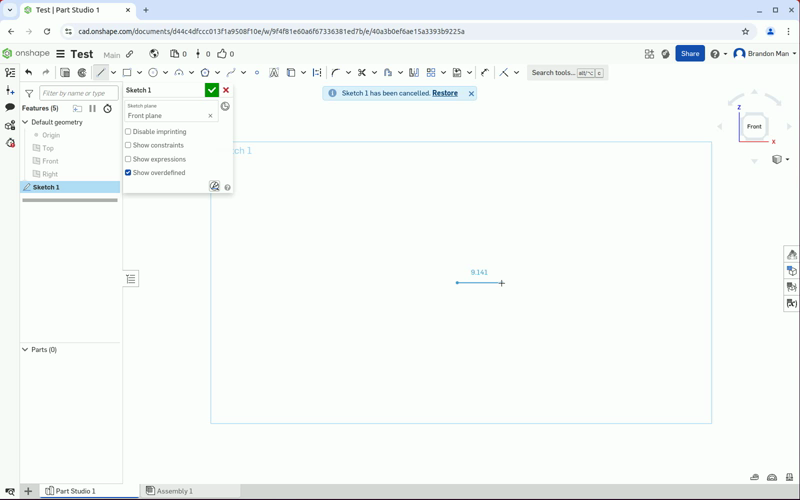
key_down(shift)
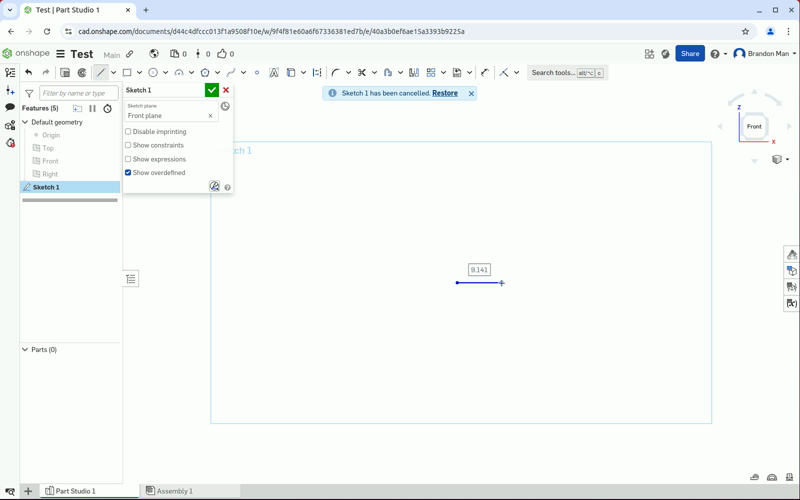
mouse_move(501, 213)
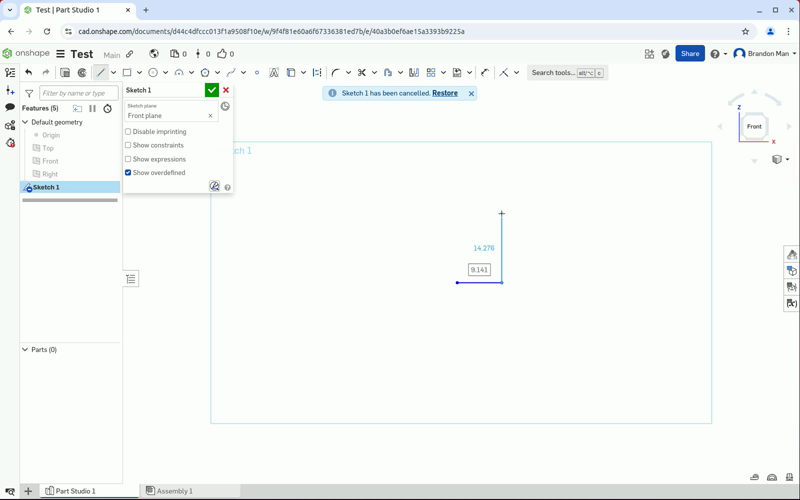
click(501, 213)
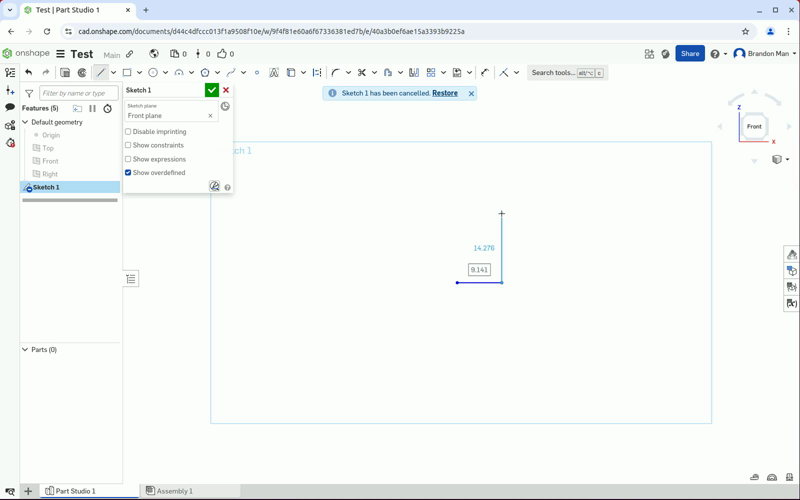
key_up(shift)
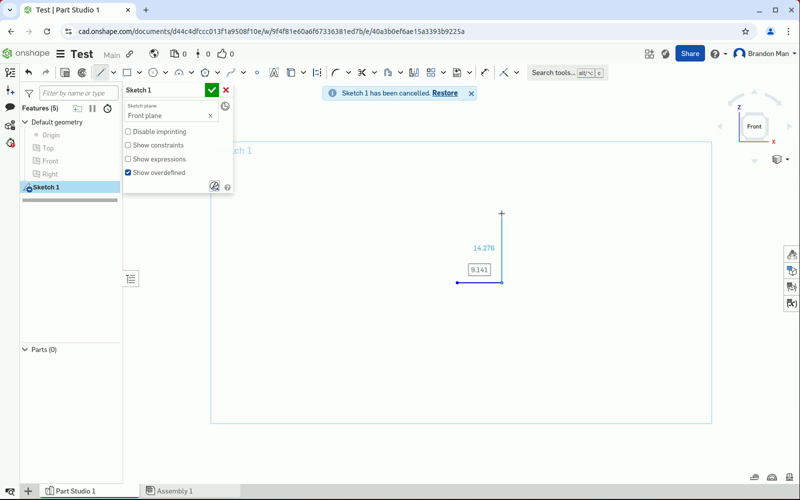
key_down(shift)
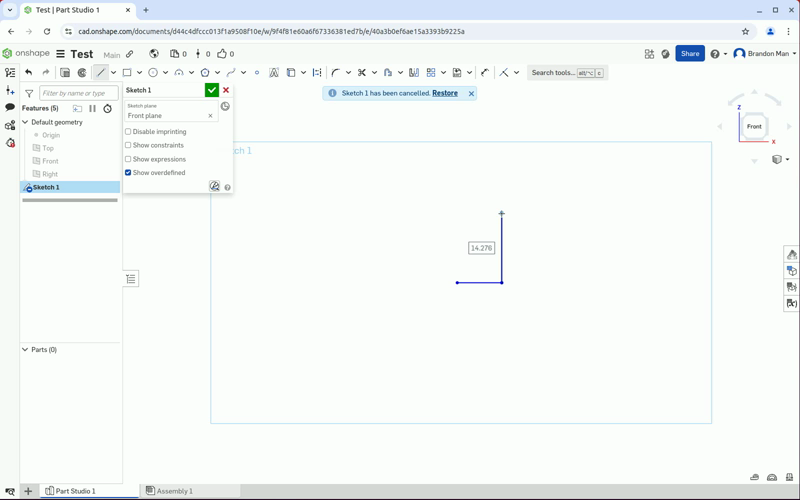
mouse_move(531, 213)
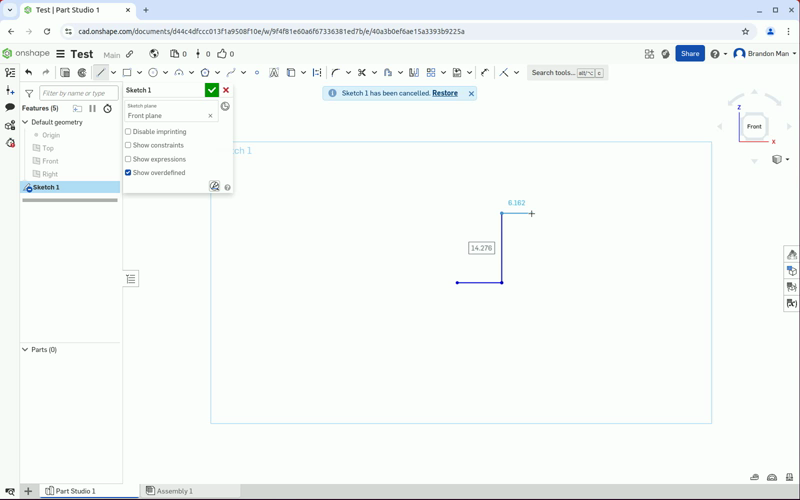
mouse_move(457, 213)
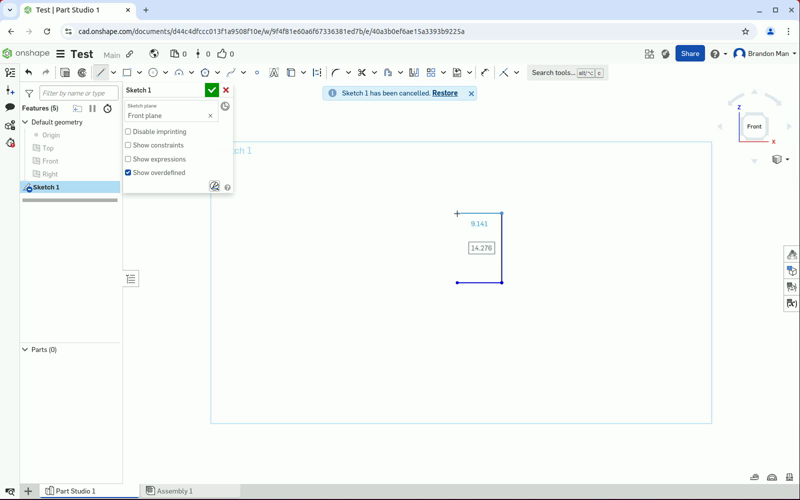
click(457, 213)
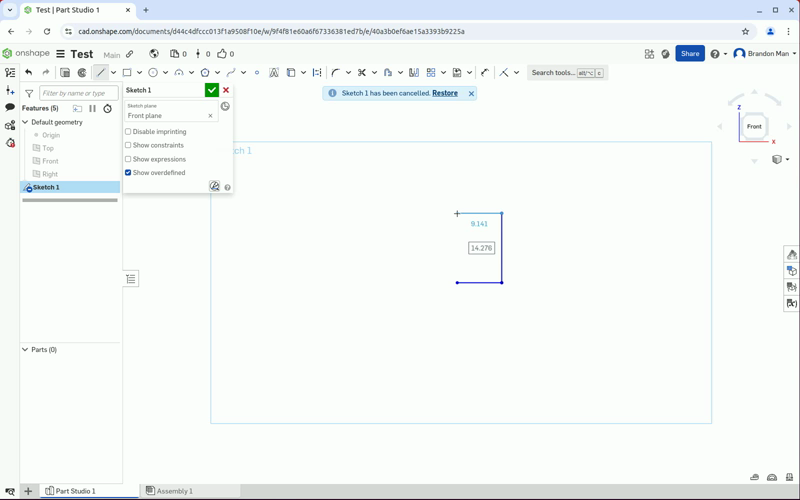
key_up(shift)
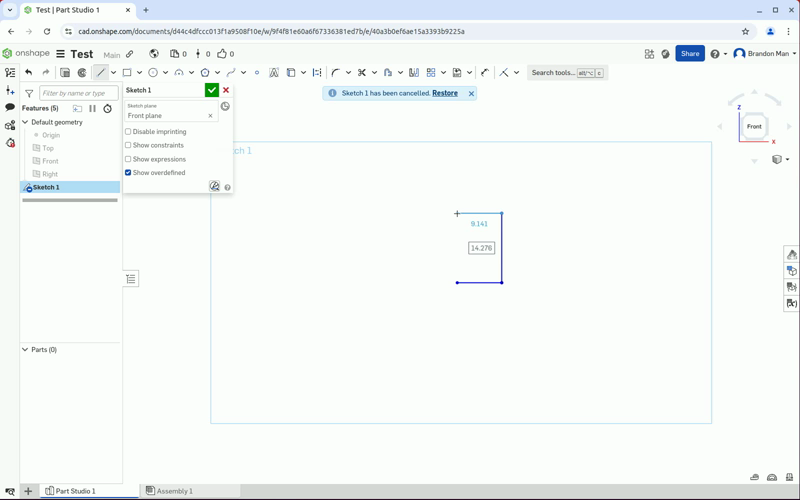
key_down(shift)
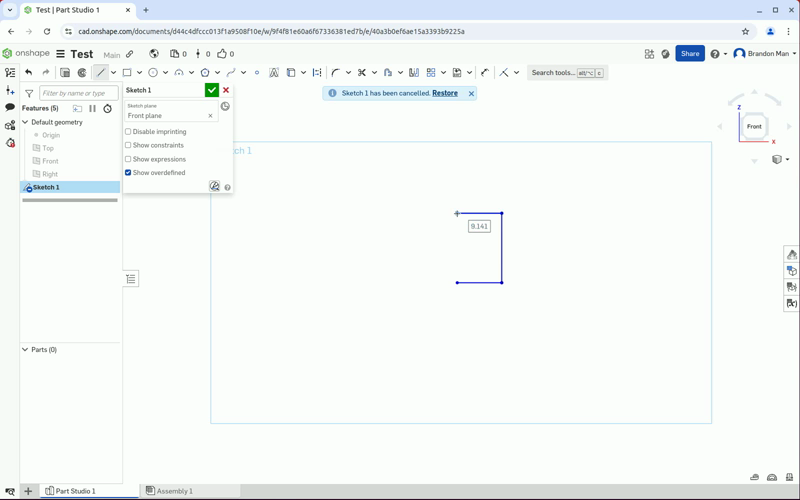
mouse_move(457, 282)
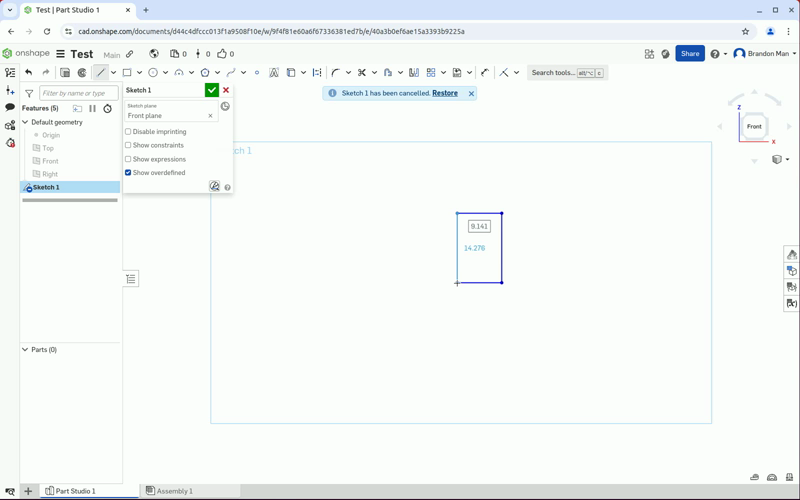
key_up(shift)
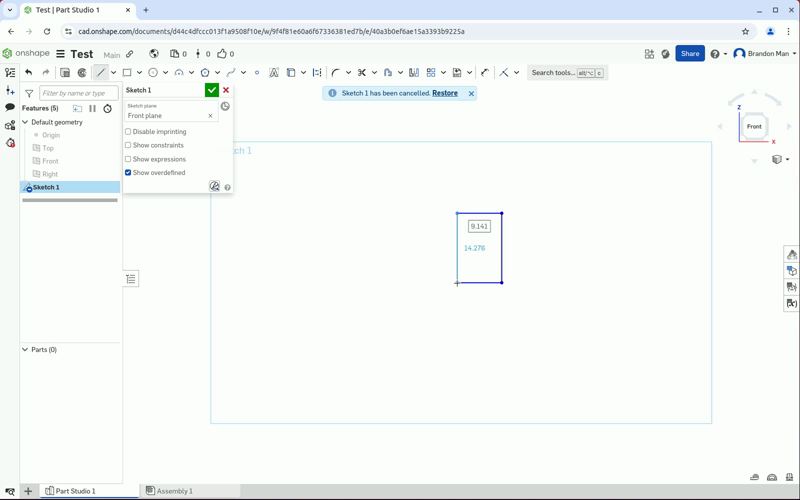
click(457, 282)
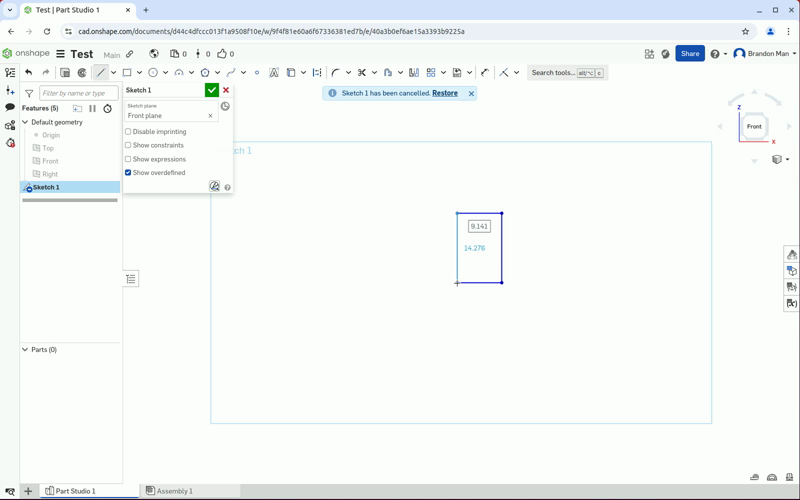
key(esc)
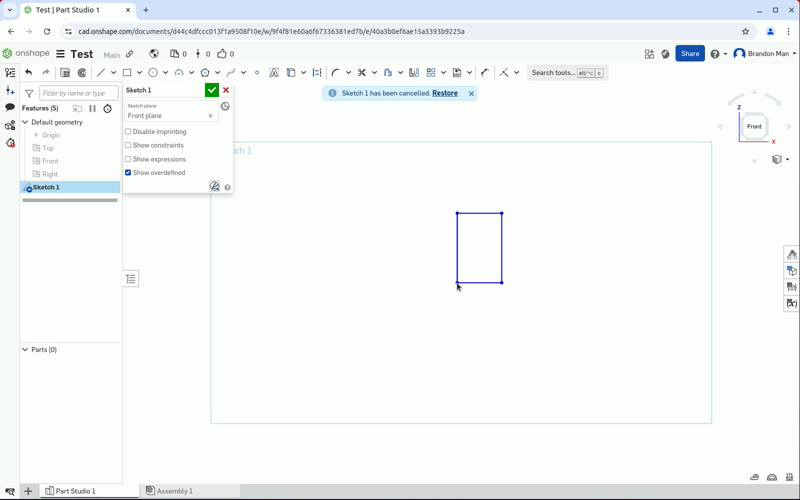
mouse_move(490, 279)
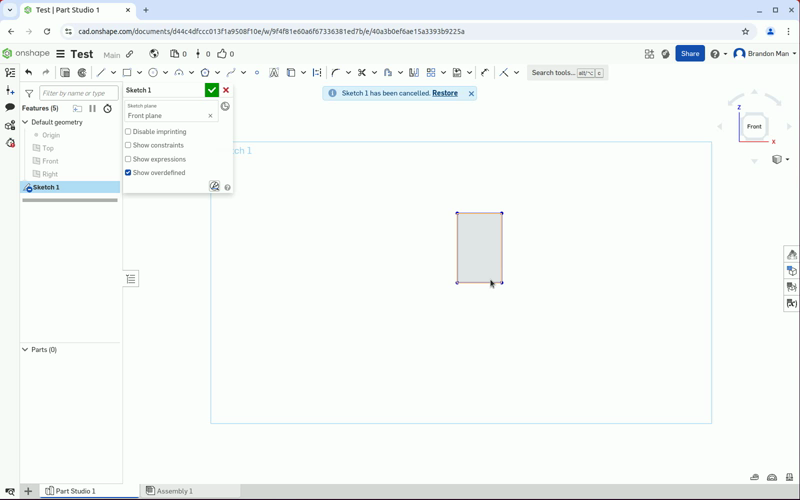
click(490, 279)
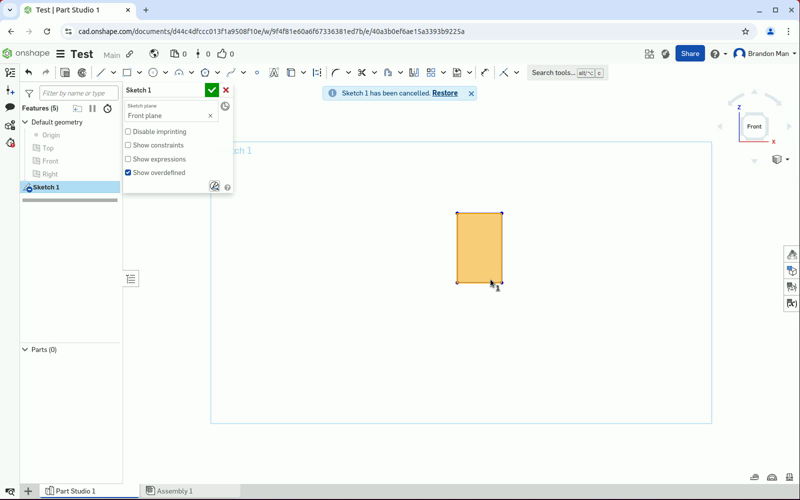
mouse_move(73, 352)
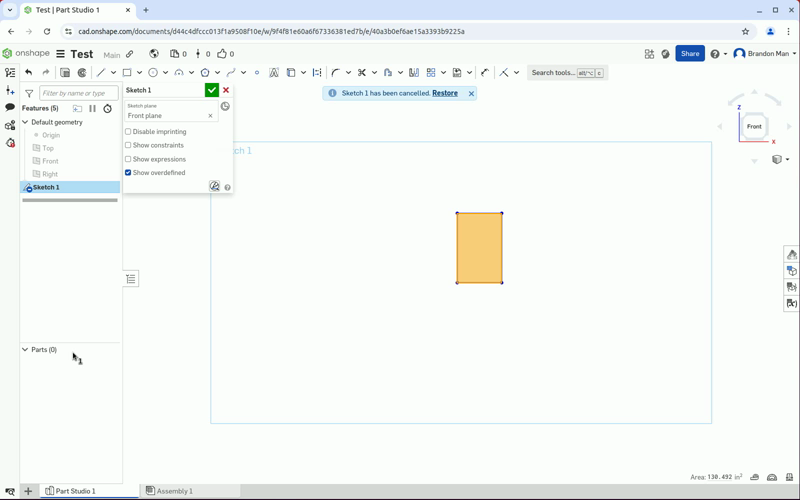
key(shift+y)
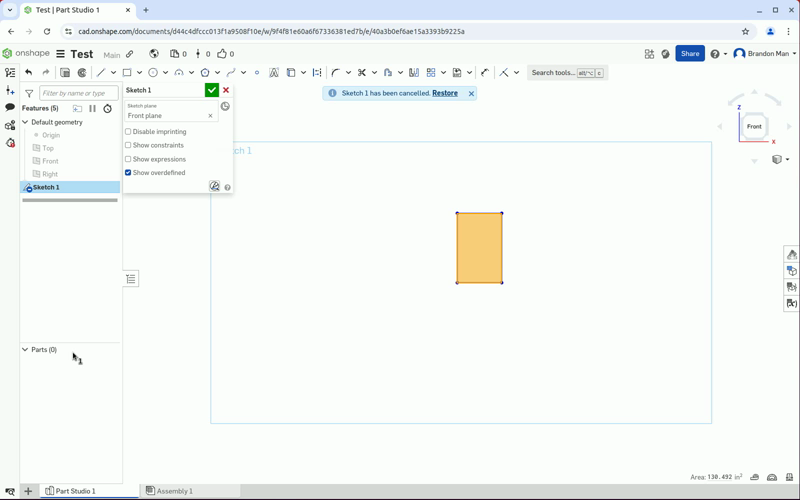
key(shift+e)
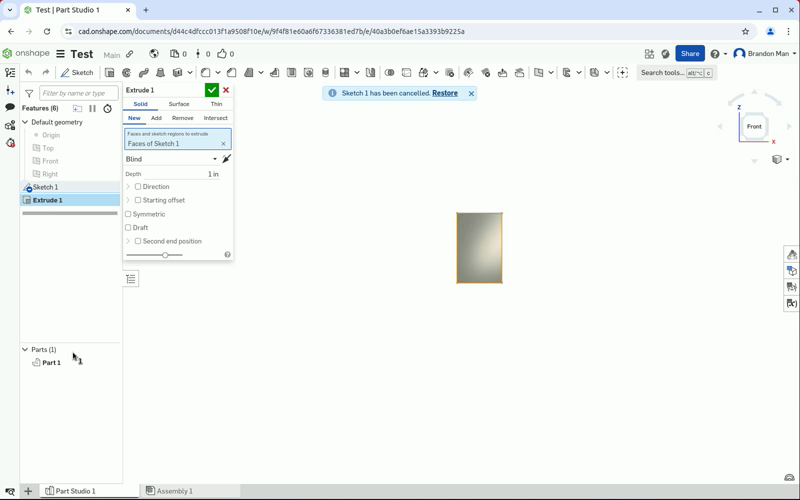
mouse_move(143, 106)
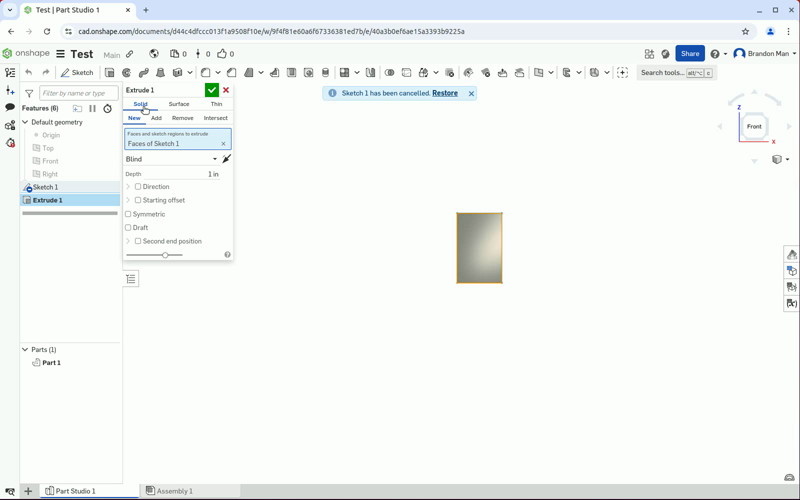
click(143, 106)
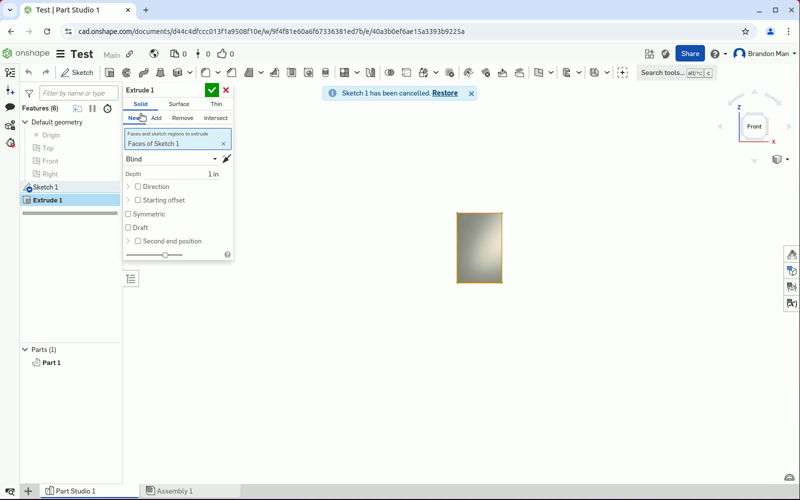
mouse_move(137, 120)
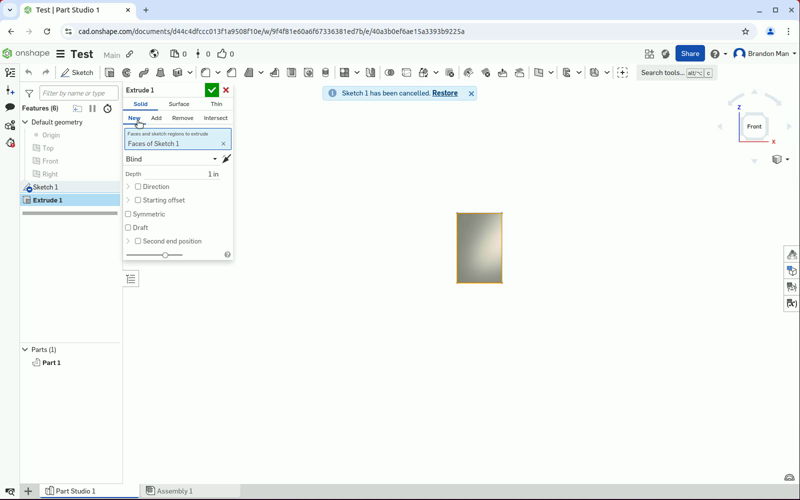
click(137, 120)
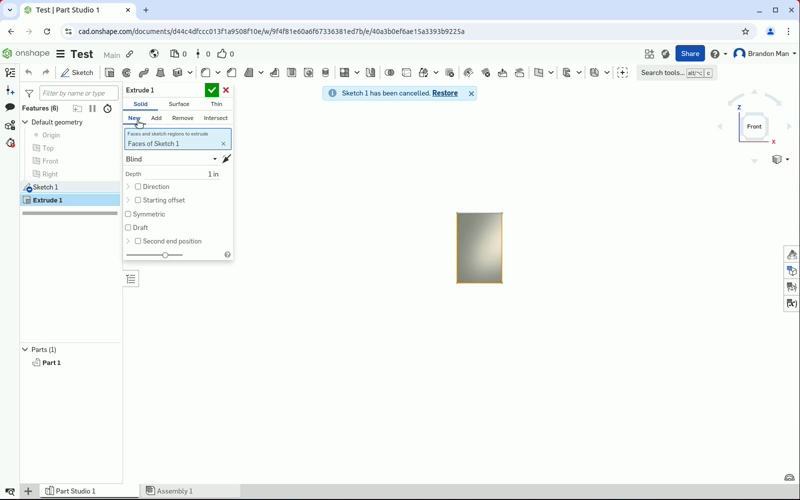
key(tab, 4)
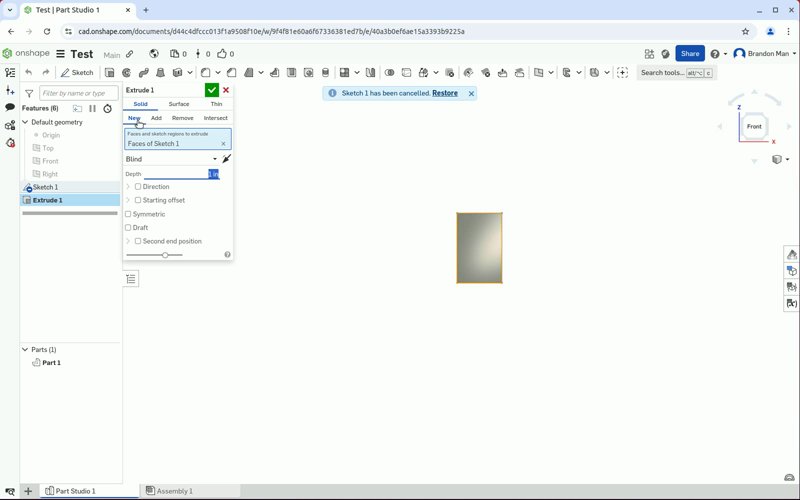
text(-0.241)
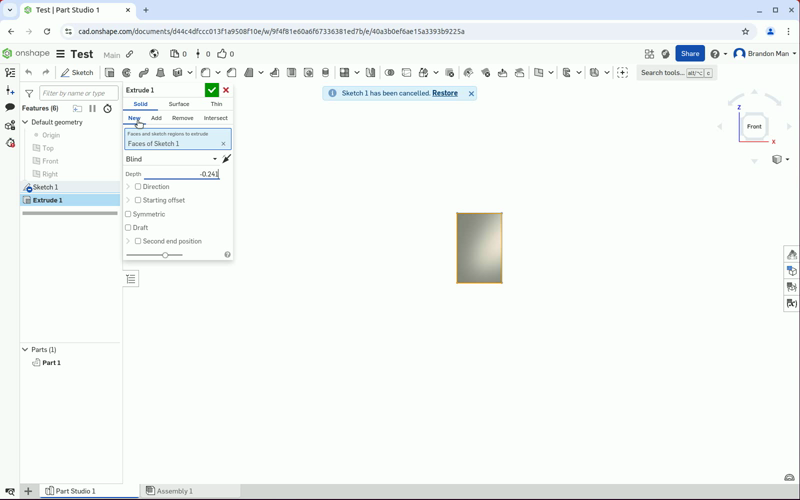
key(enter)
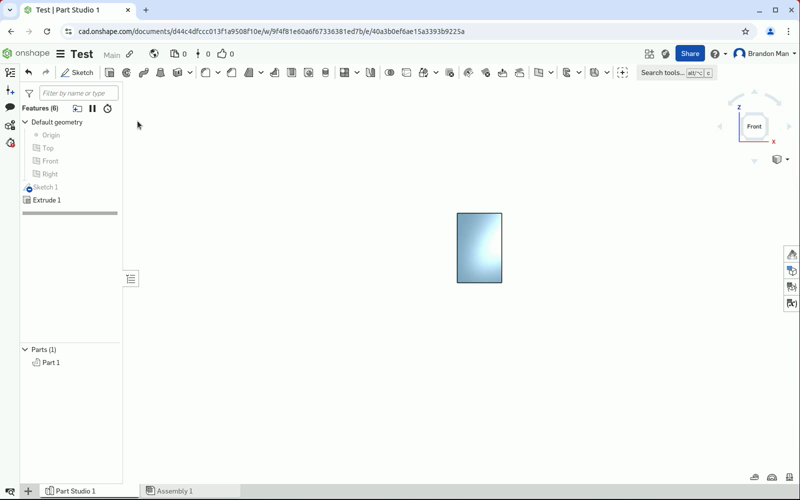
key(shift+h)
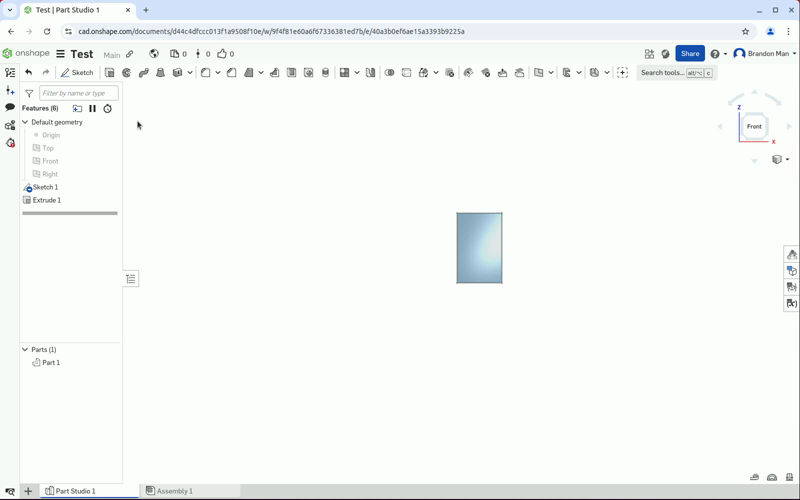
key(shift+h)
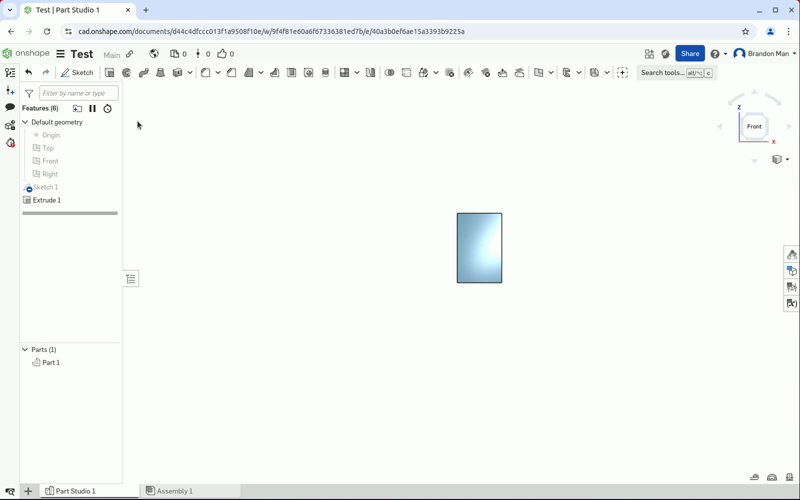
mouse_move(73, 189)
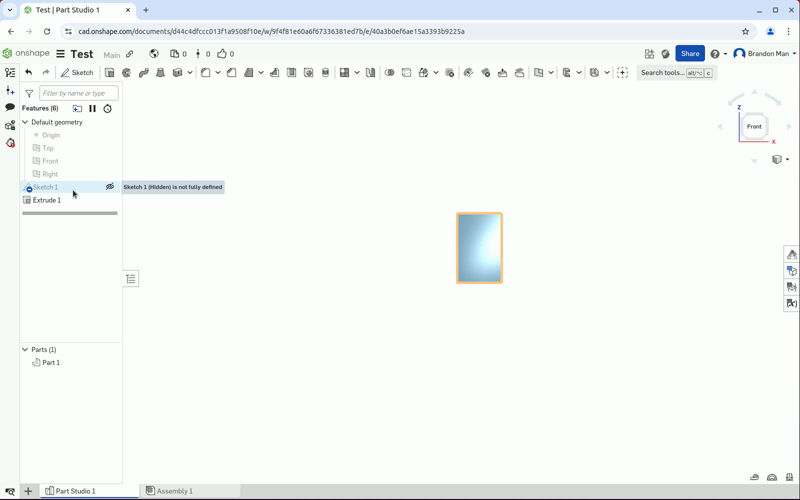
click(73, 189)
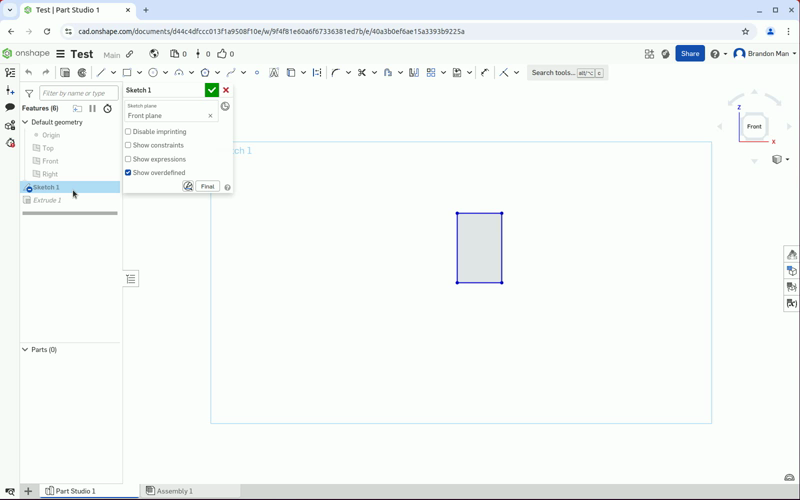
mouse_move(229, 92)
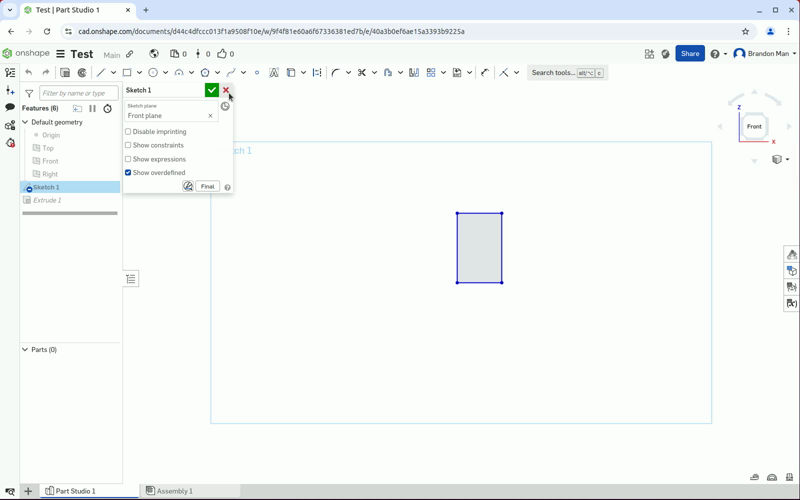
click(229, 92)
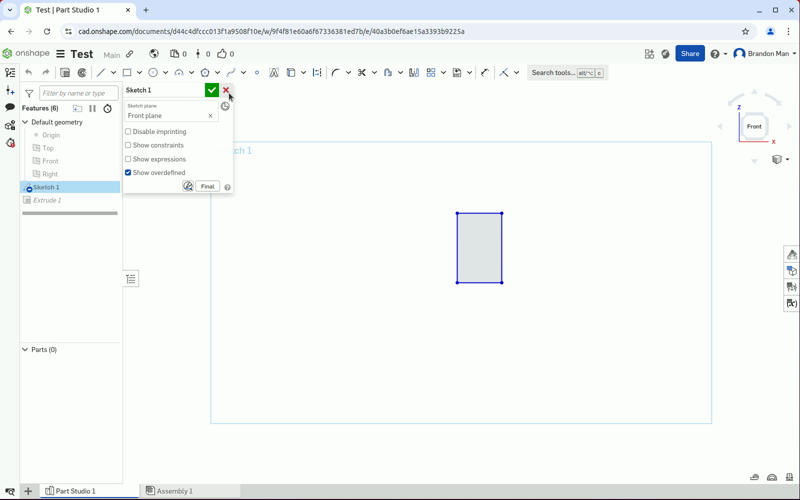
key(shift+s)
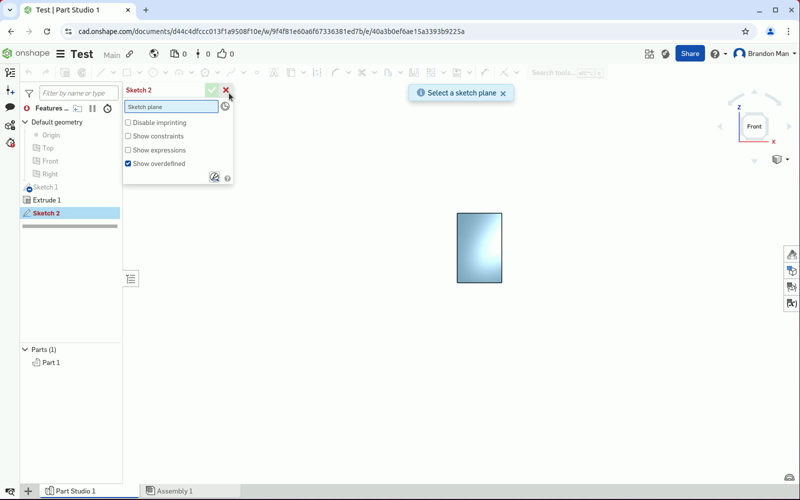
mouse_move(73, 163)
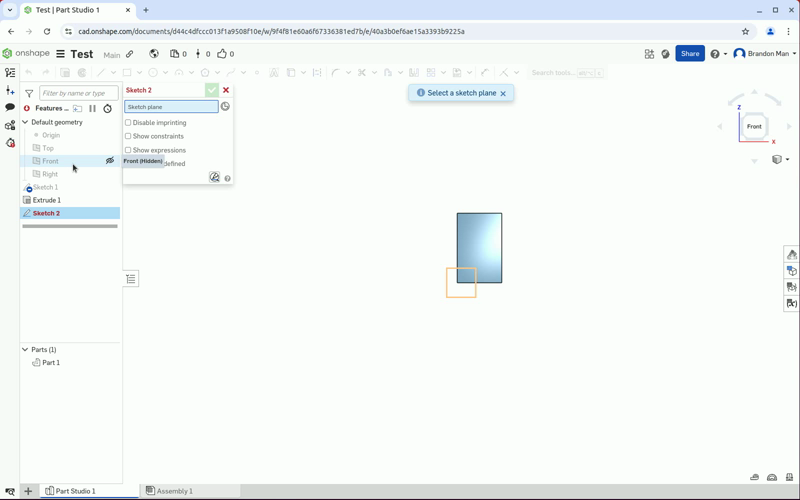
click(73, 163)
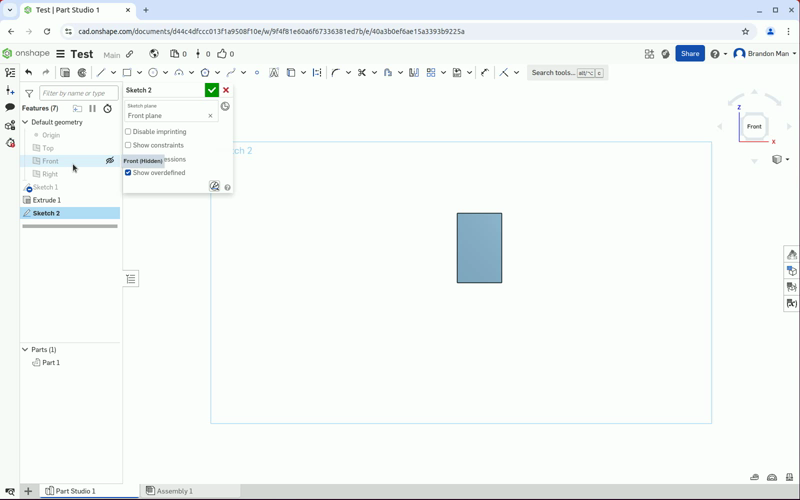
mouse_move(73, 352)
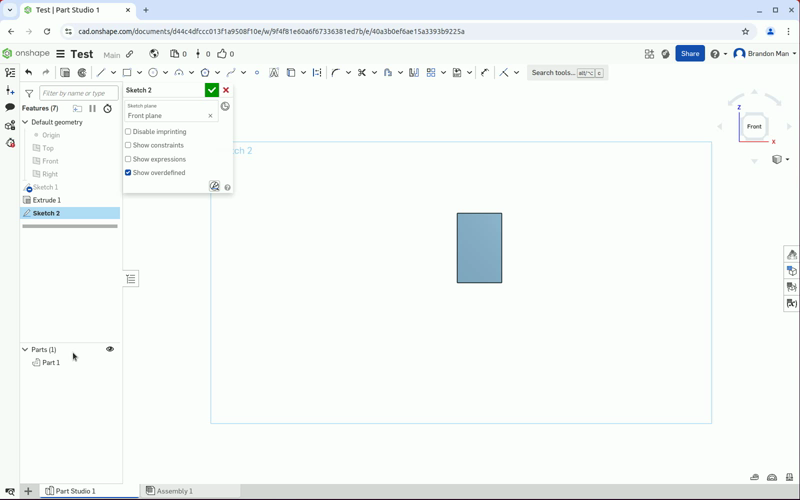
key(y)
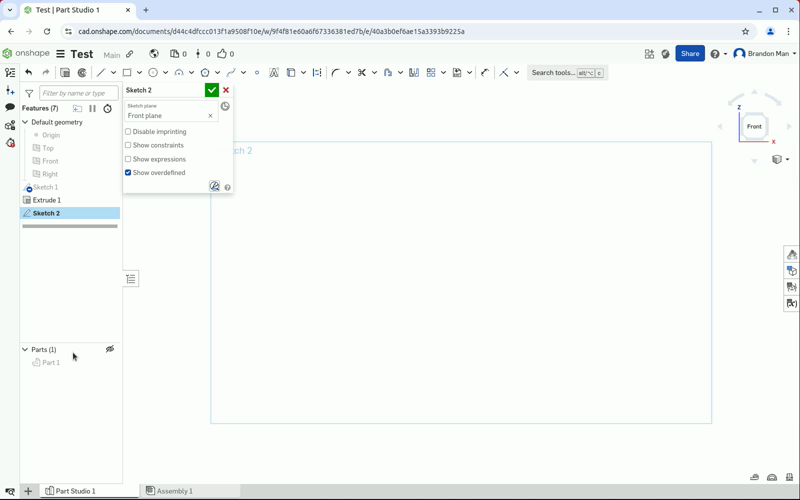
key(l)
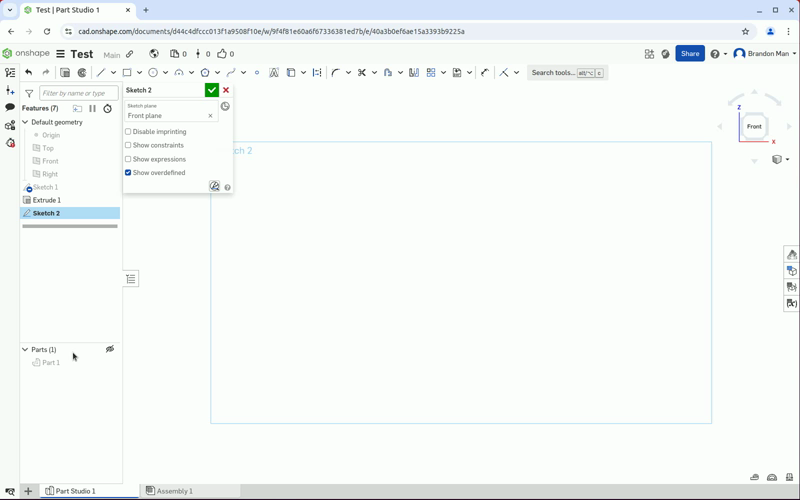
key_down(shift)
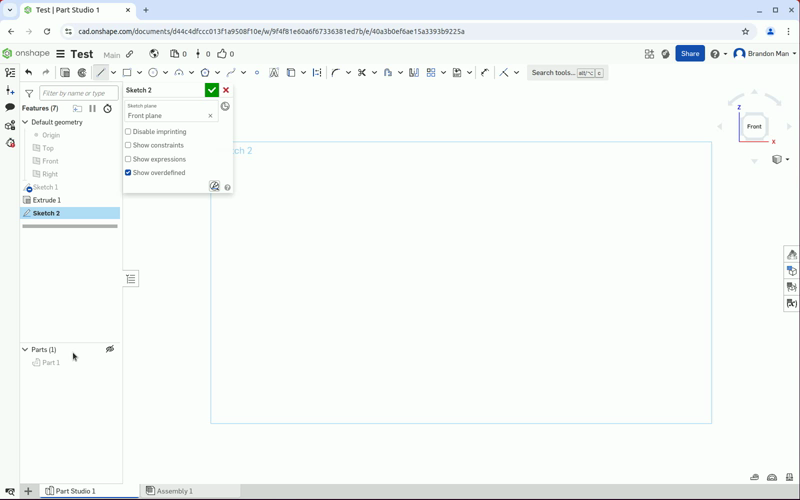
mouse_move(520, 282)
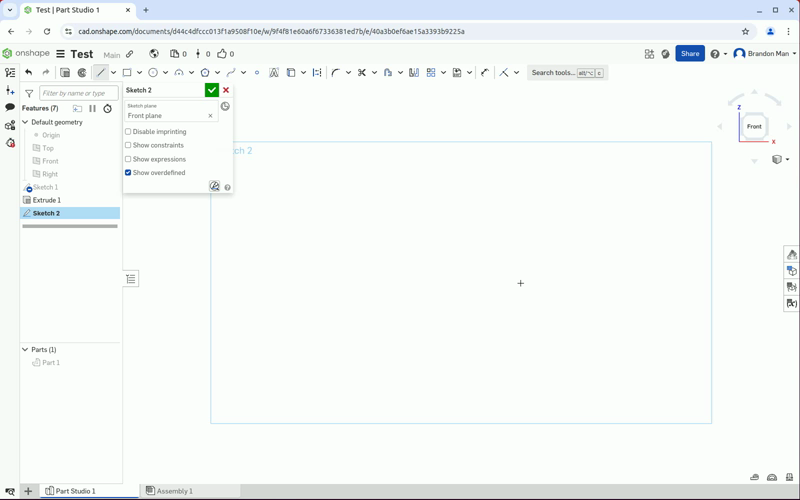
click(520, 282)
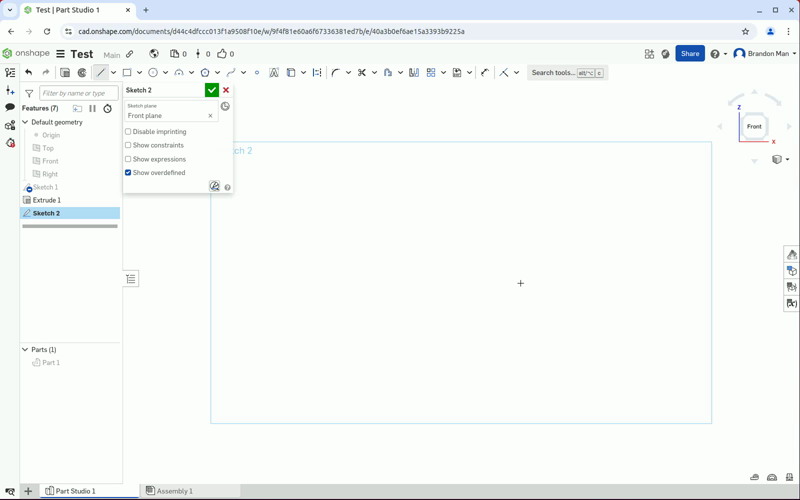
key_up(shift)
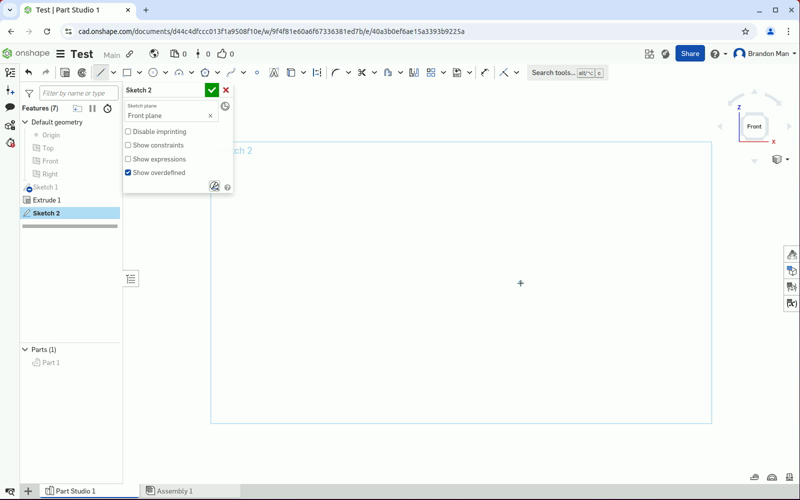
key_down(shift)
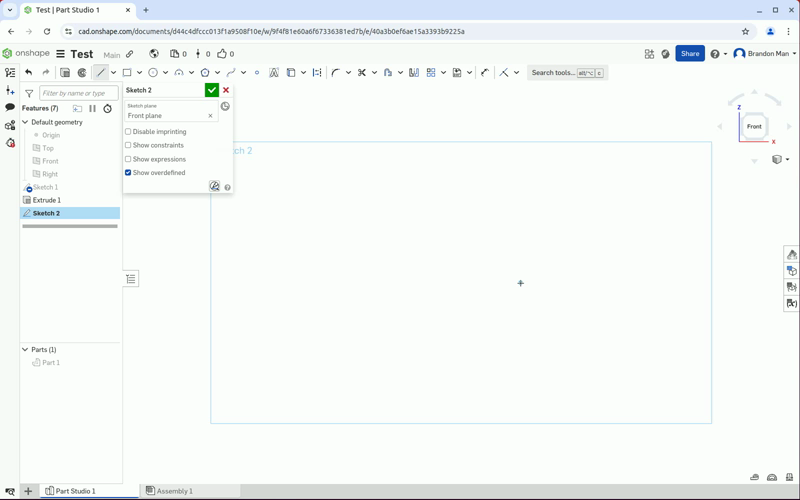
mouse_move(550, 282)
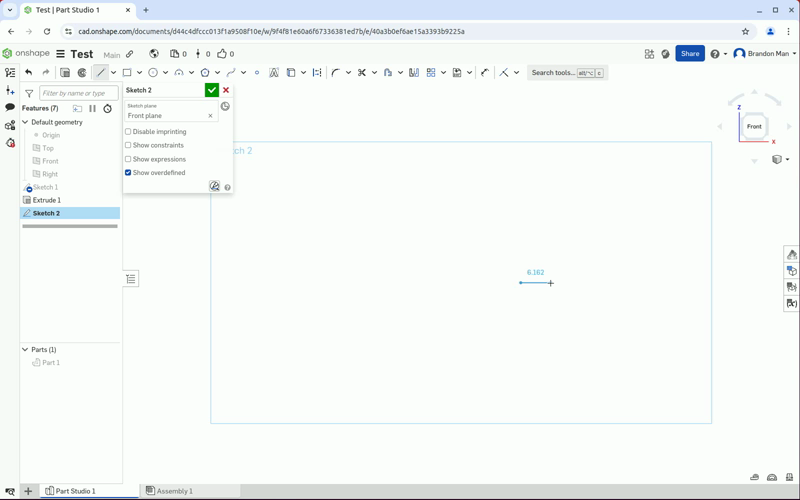
mouse_move(573, 282)
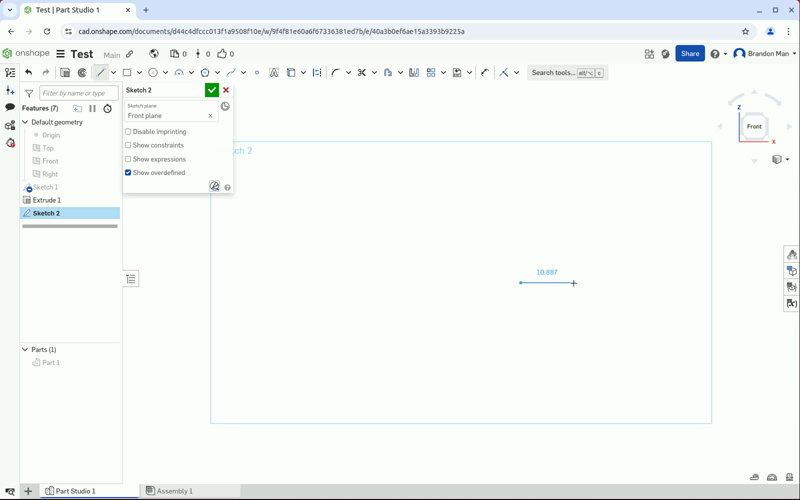
click(573, 282)
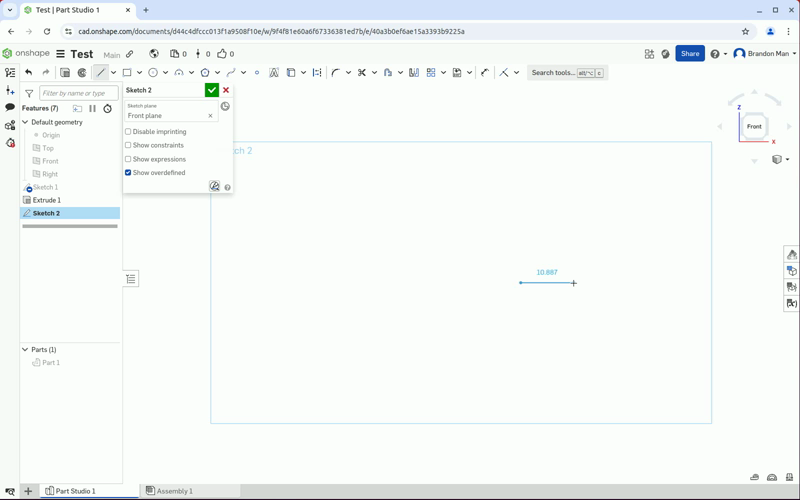
key_up(shift)
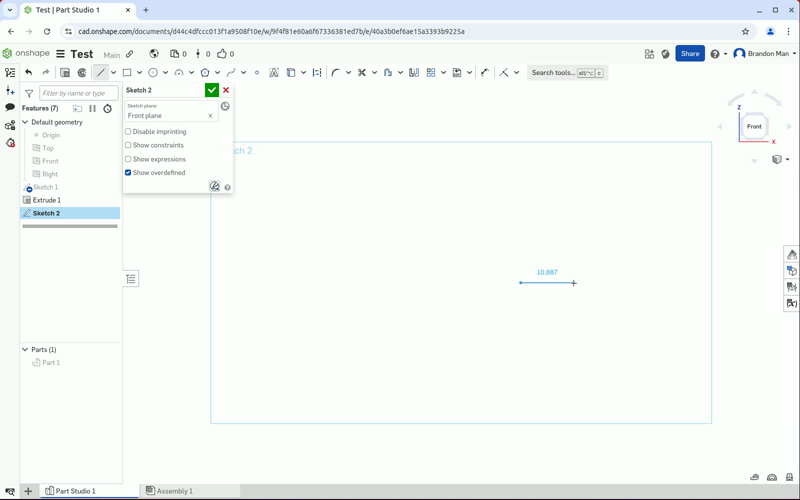
key_down(shift)
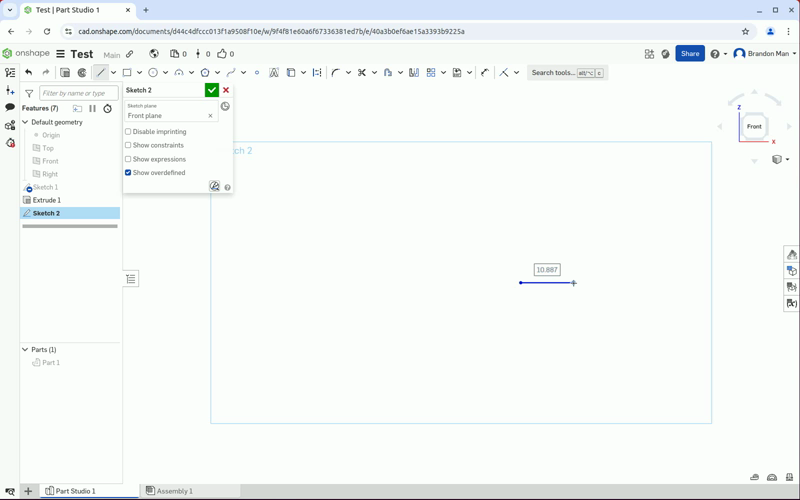
mouse_move(573, 213)
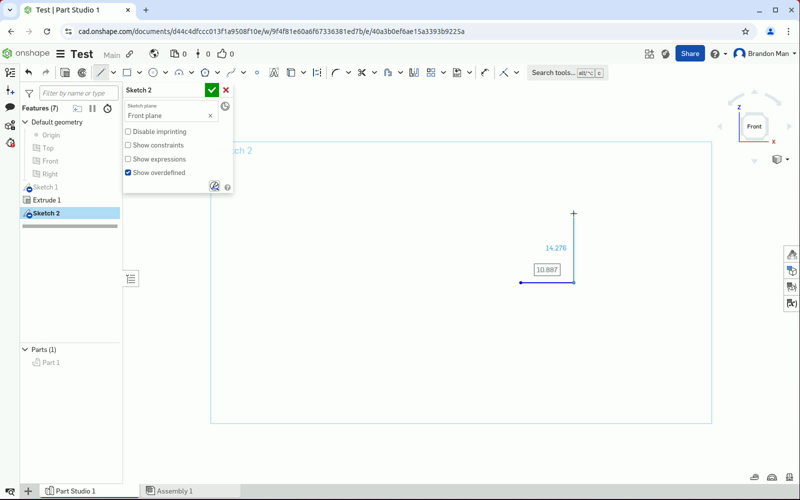
click(573, 213)
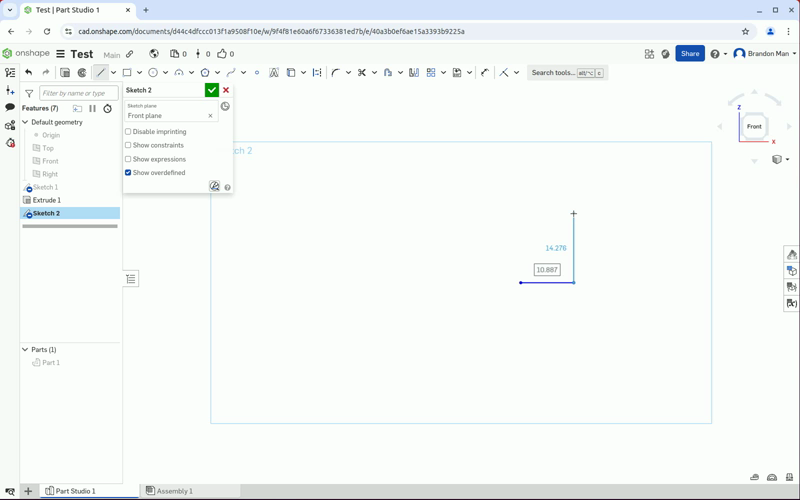
key_up(shift)
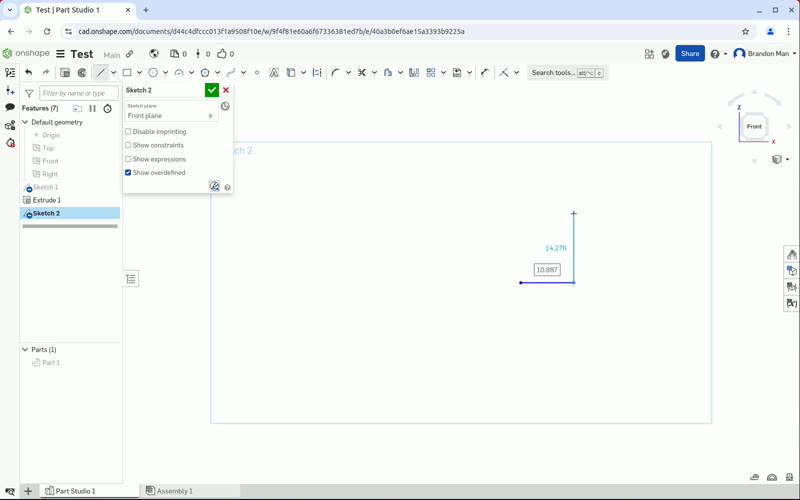
key_down(shift)
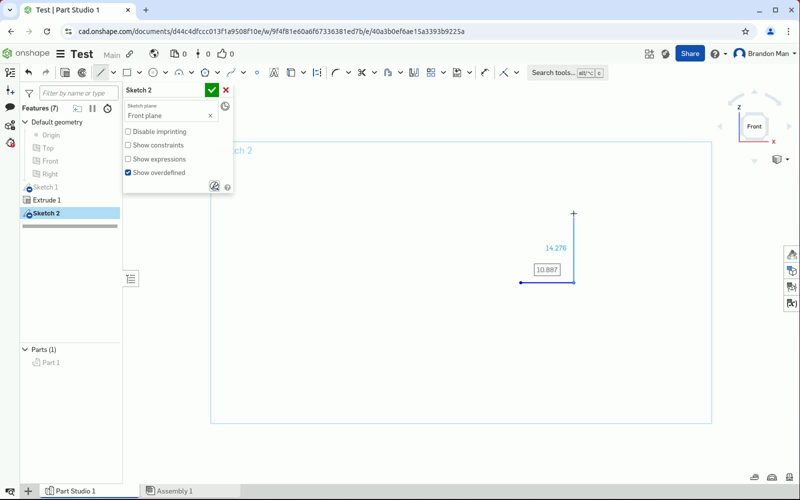
mouse_move(589, 213)
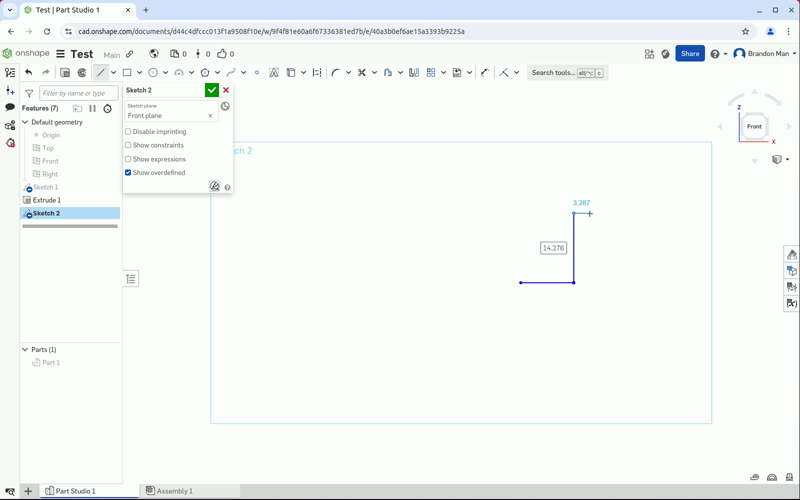
mouse_move(520, 213)
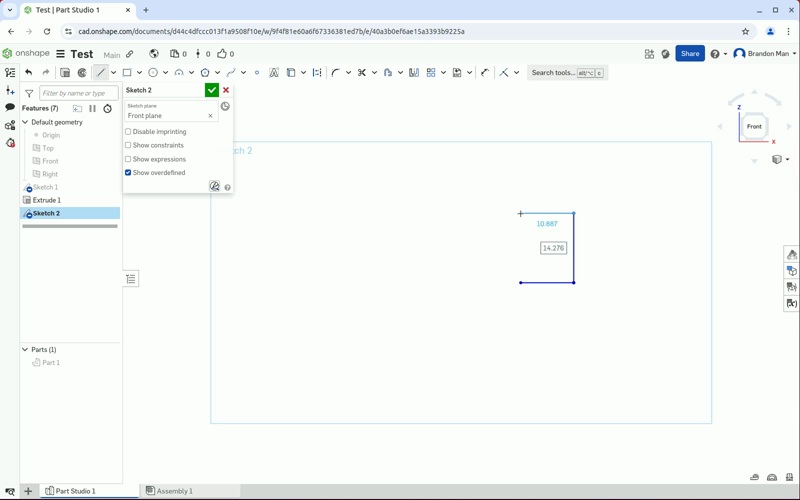
click(520, 213)
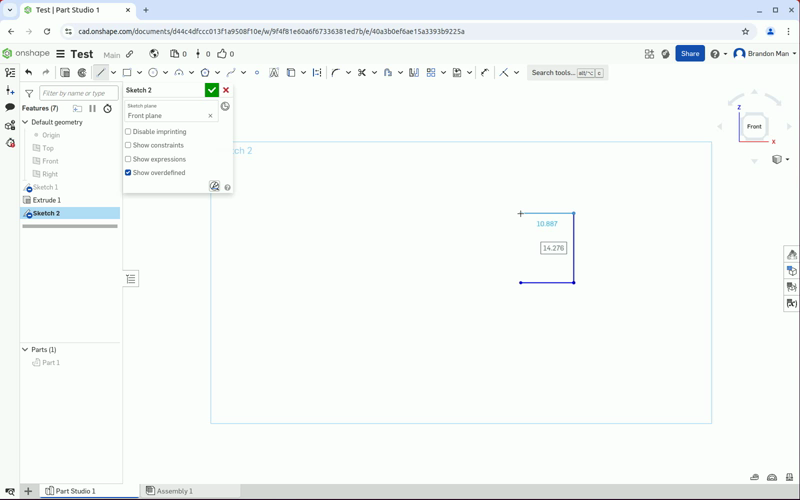
key_up(shift)
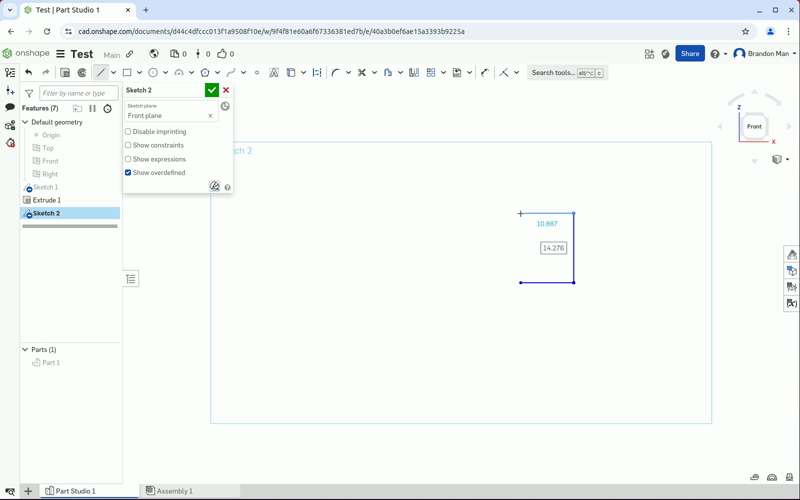
key_down(shift)
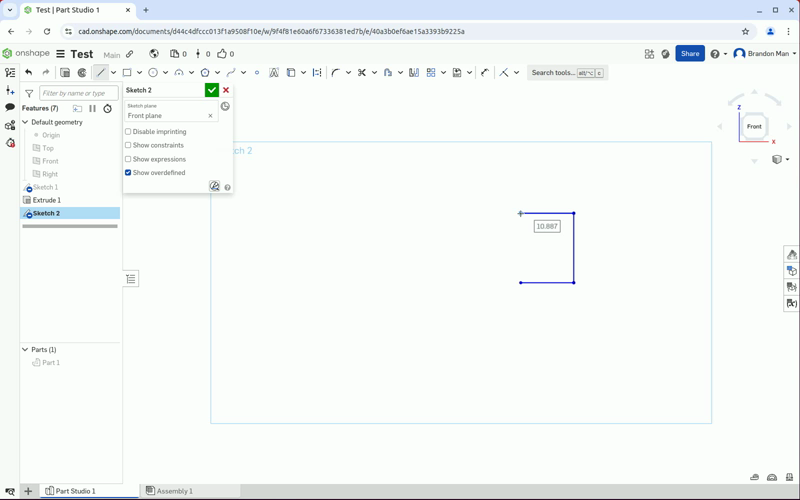
mouse_move(520, 282)
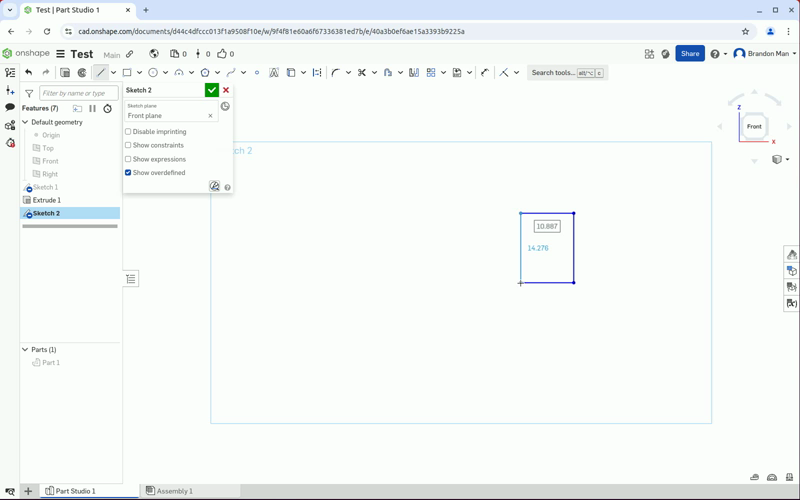
key_up(shift)
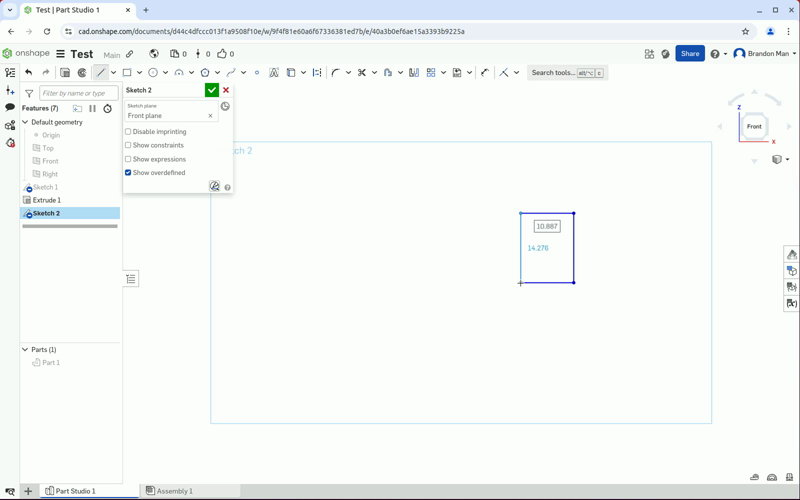
click(520, 282)
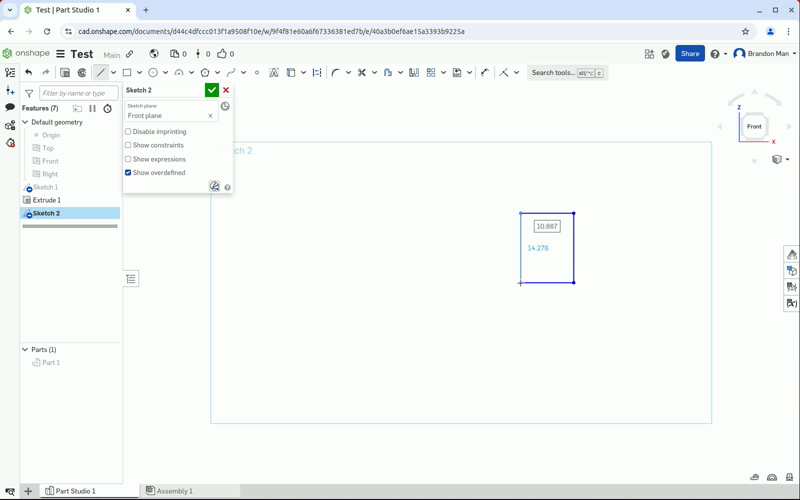
key(esc)
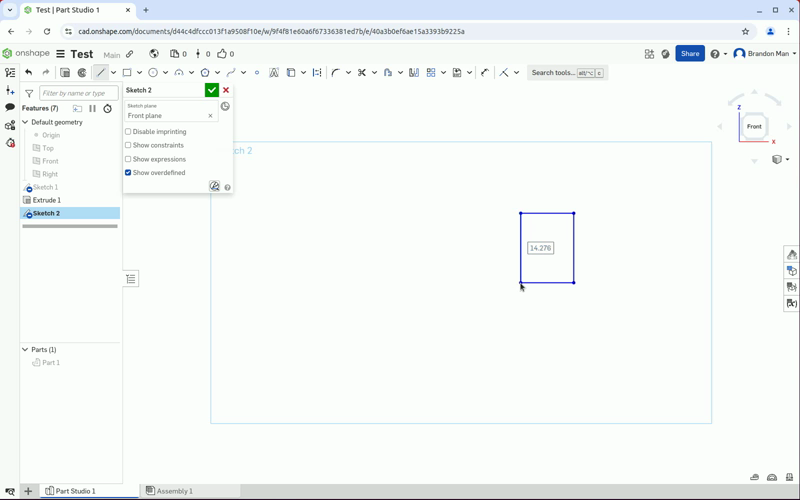
mouse_move(548, 217)
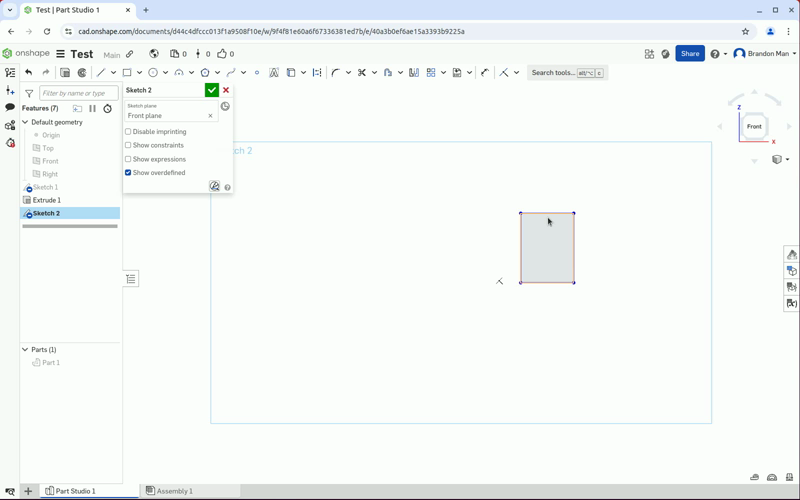
click(548, 217)
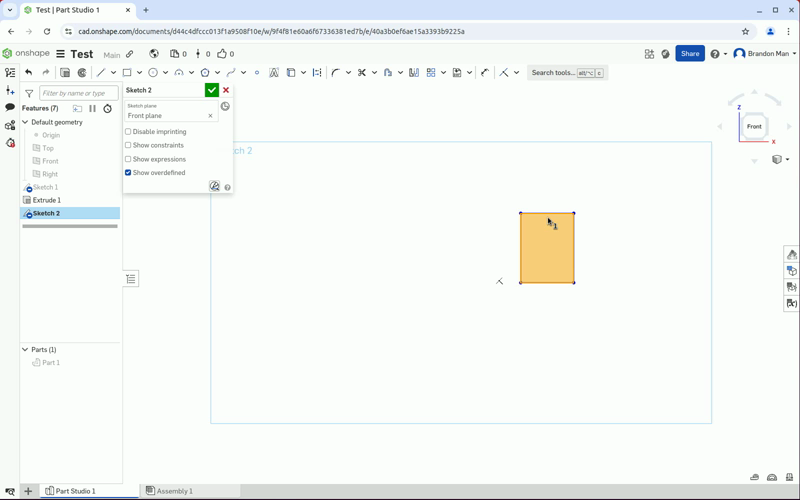
mouse_move(73, 352)
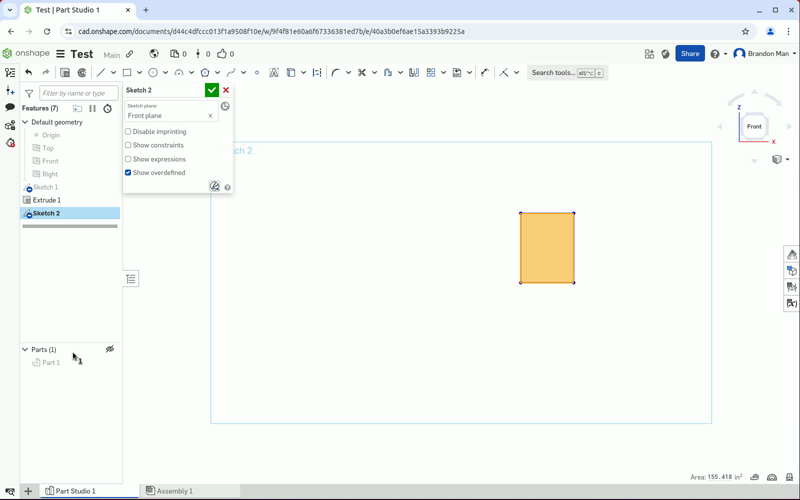
key(shift+y)
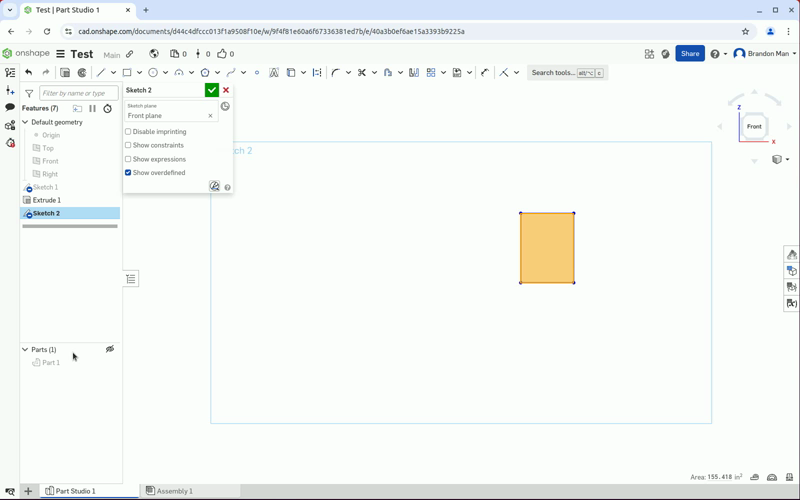
key(shift+e)
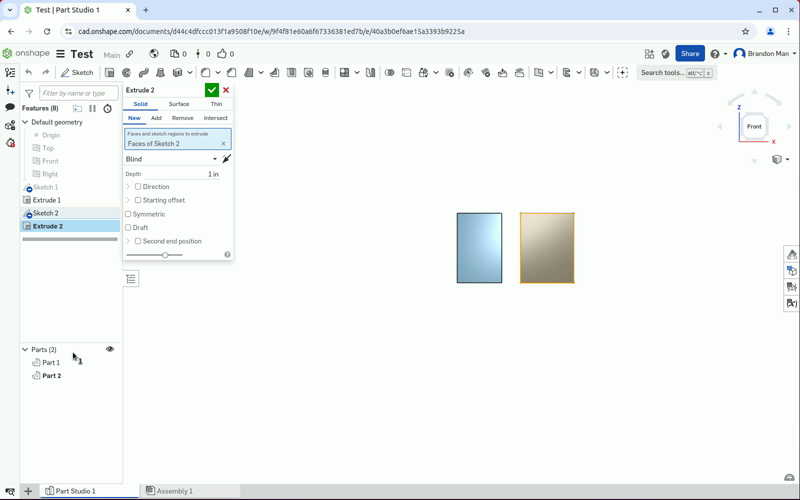
mouse_move(143, 106)
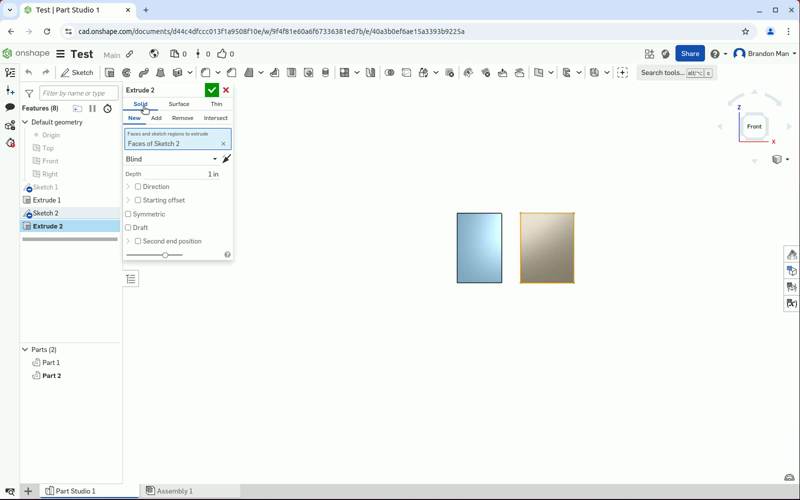
click(143, 106)
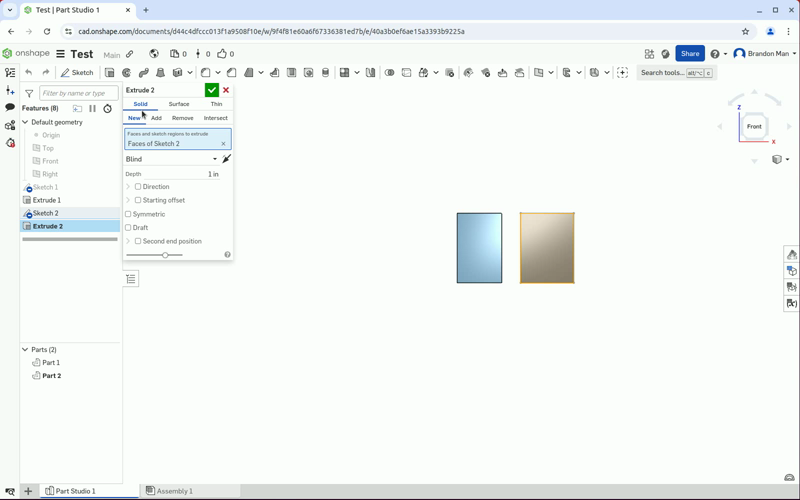
mouse_move(137, 120)
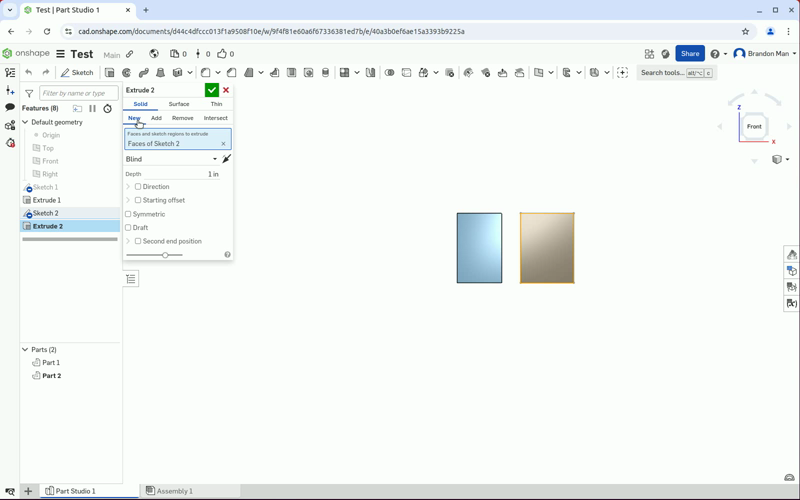
click(137, 120)
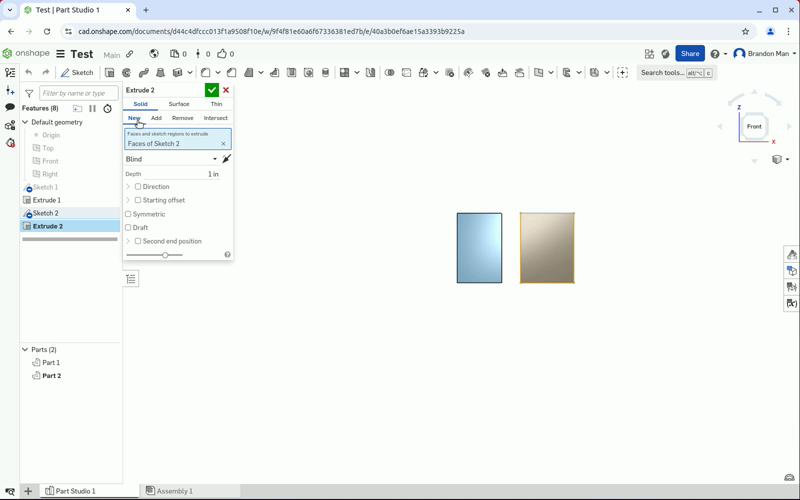
key(tab, 4)
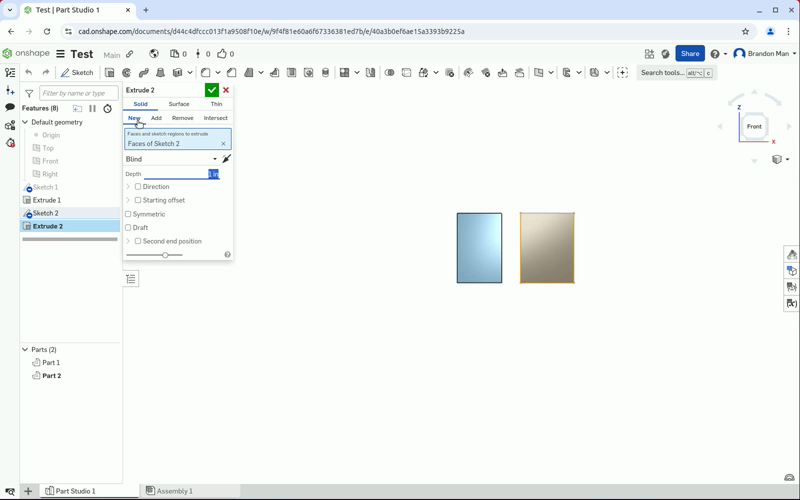
text(-0.241)
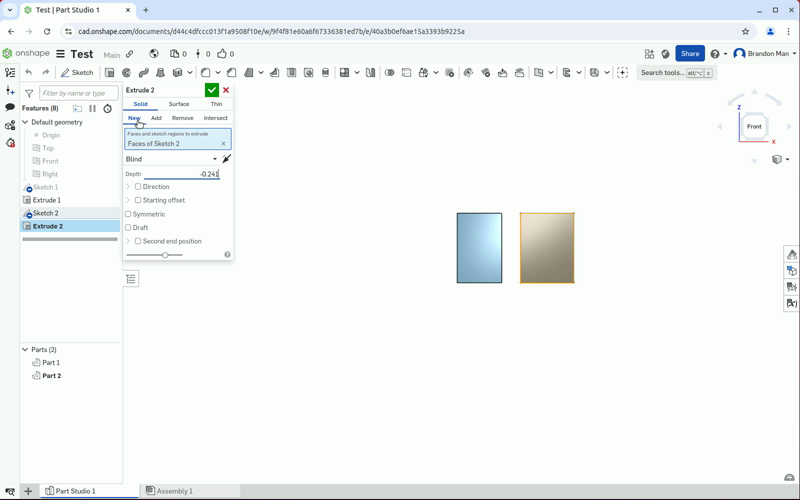
key(enter)
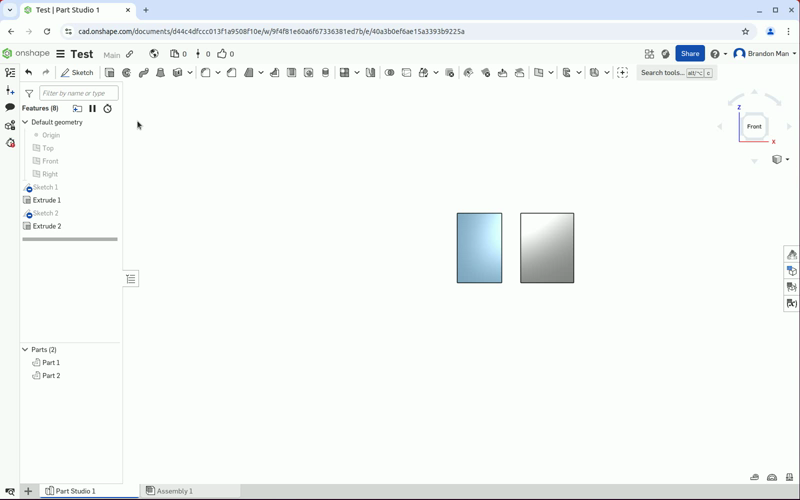
key(shift+h)
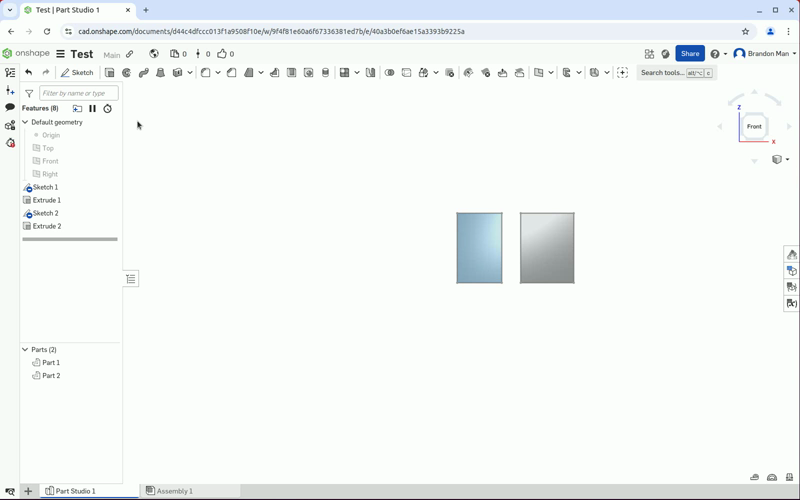
key(shift+h)
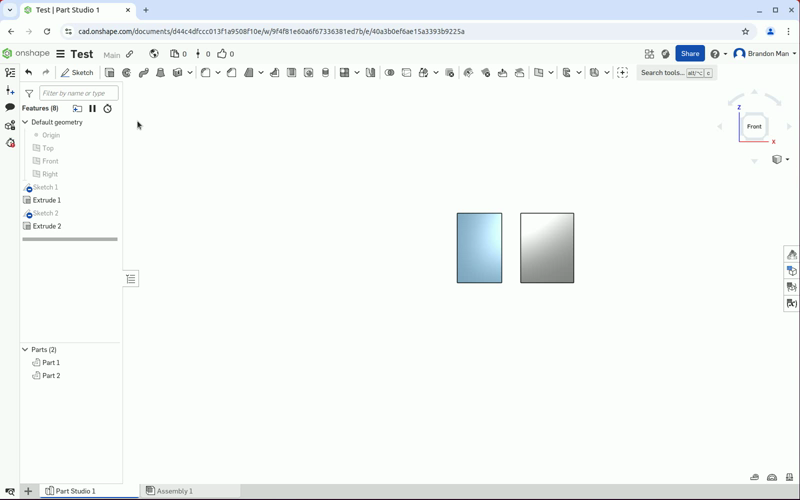
mouse_move(73, 189)
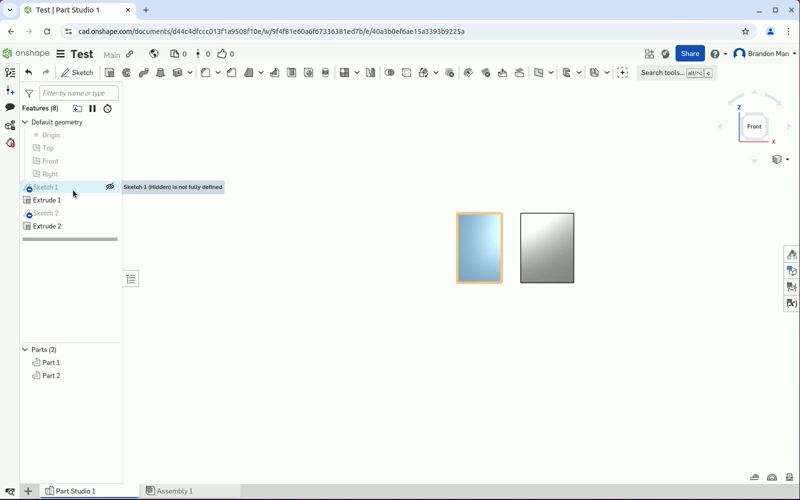
click(73, 189)
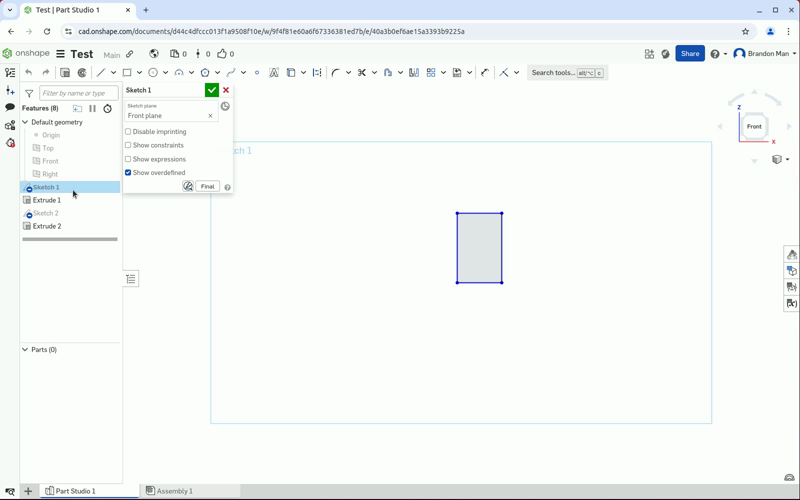
mouse_move(229, 92)
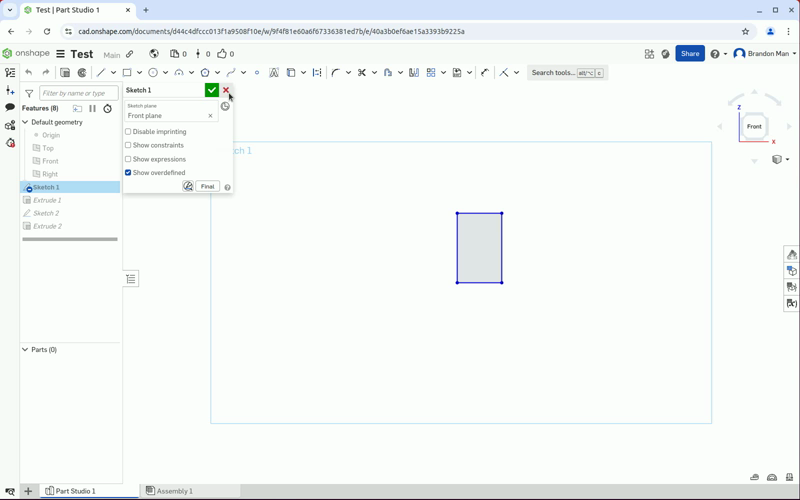
click(229, 92)
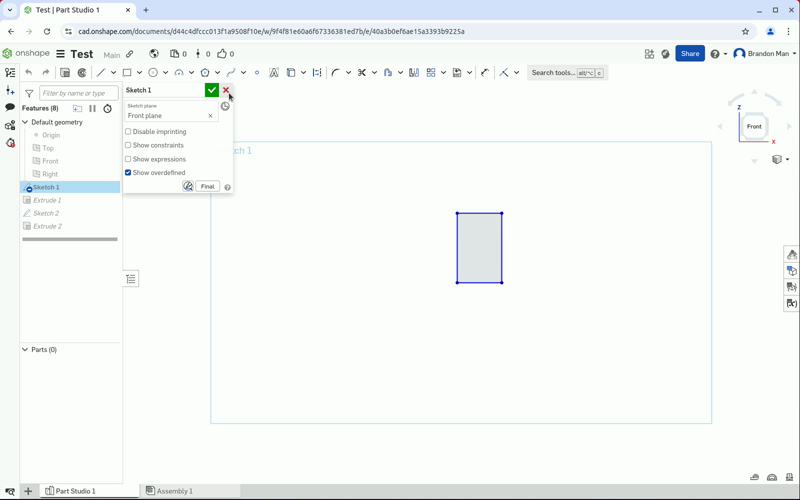
key(shift+s)
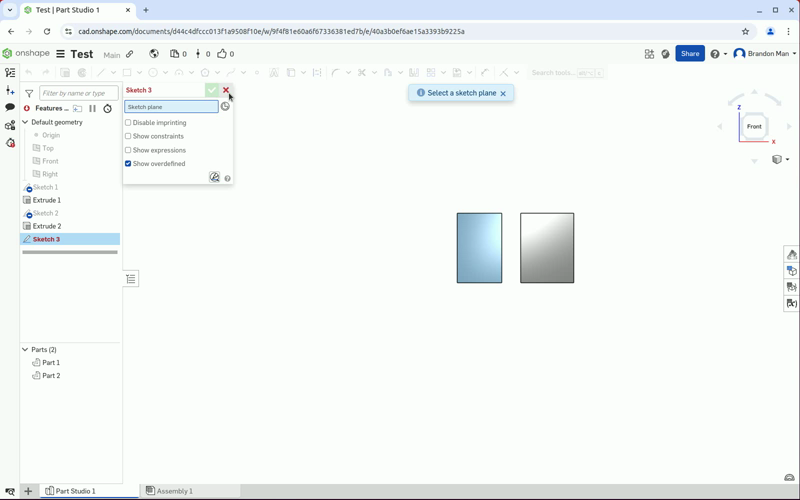
mouse_move(73, 163)
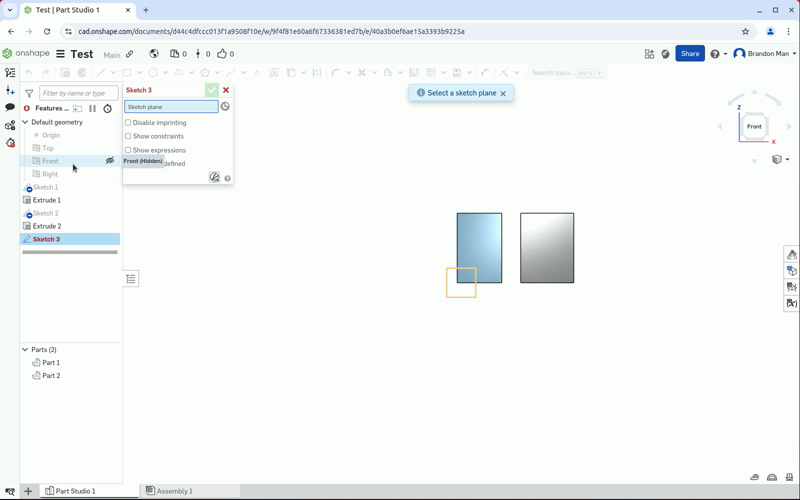
click(73, 163)
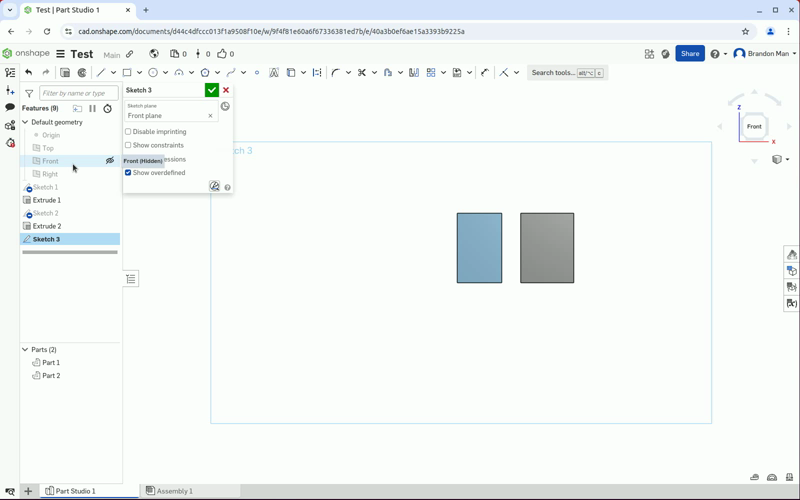
mouse_move(73, 352)
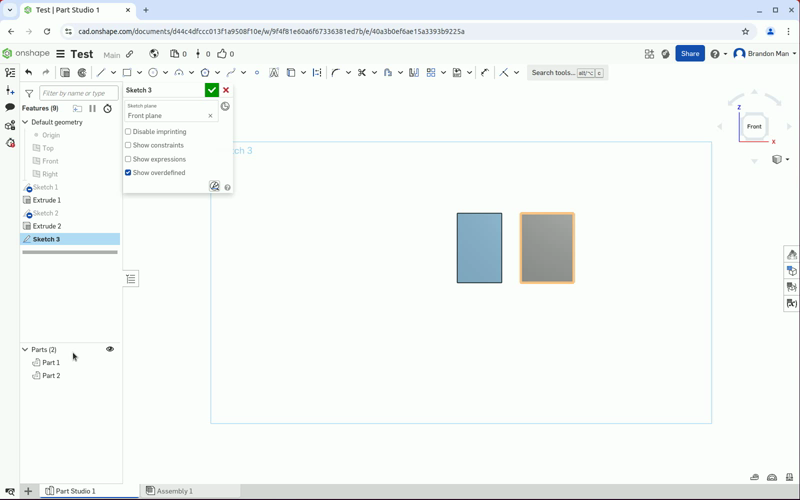
key(y)
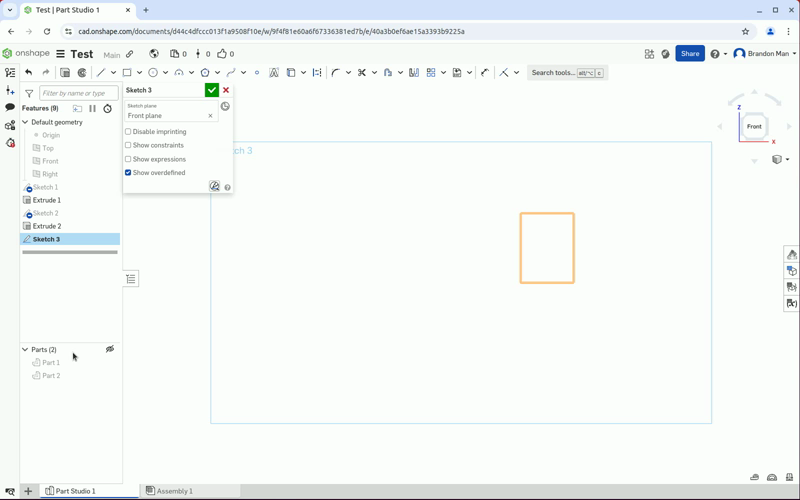
key(l)
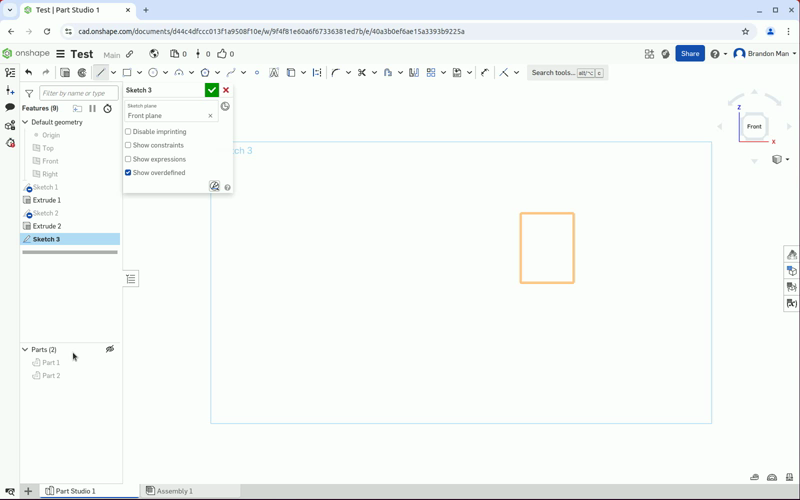
key_down(shift)
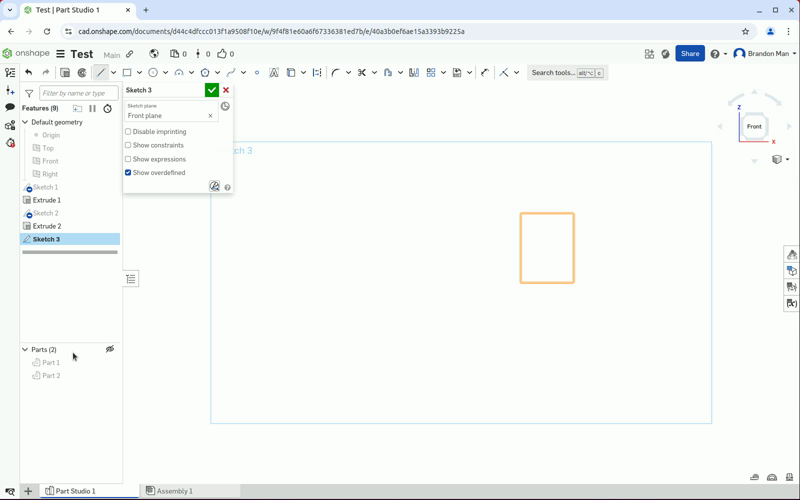
mouse_move(403, 282)
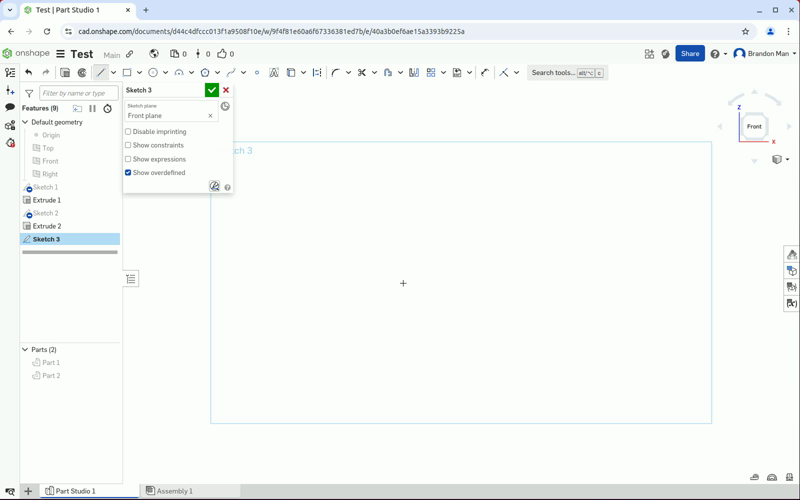
click(403, 282)
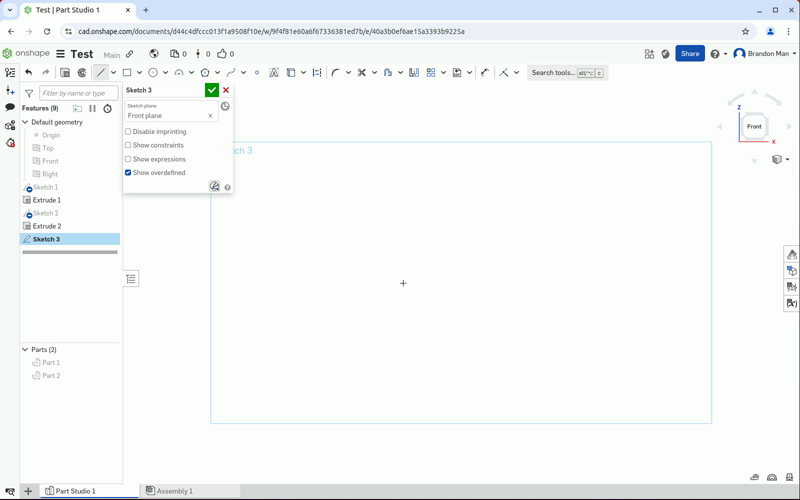
key_up(shift)
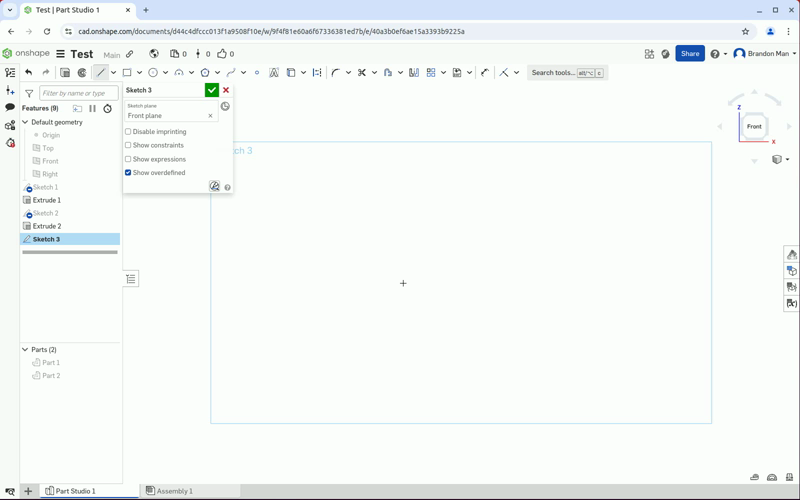
key_down(shift)
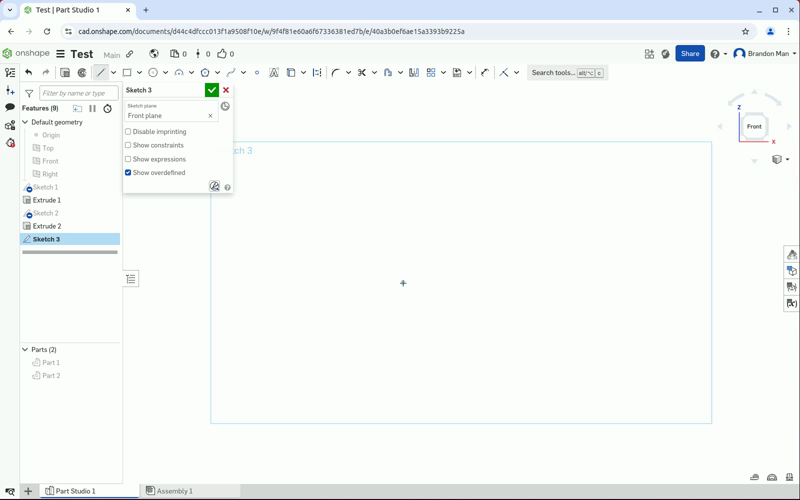
mouse_move(433, 282)
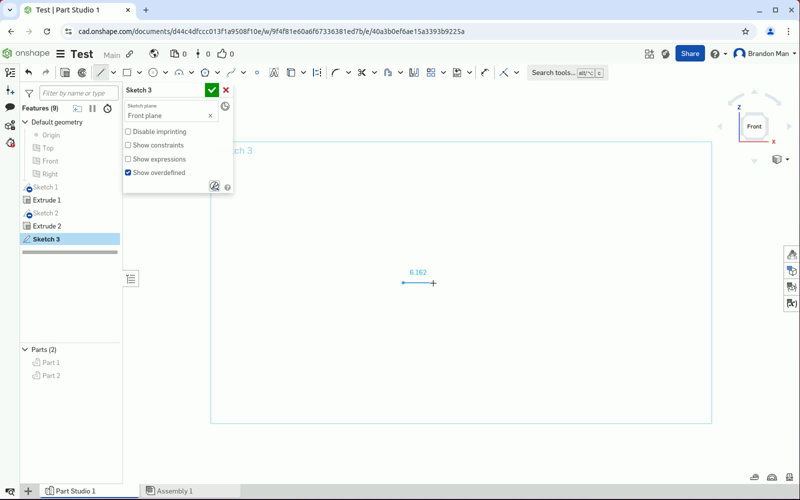
mouse_move(419, 282)
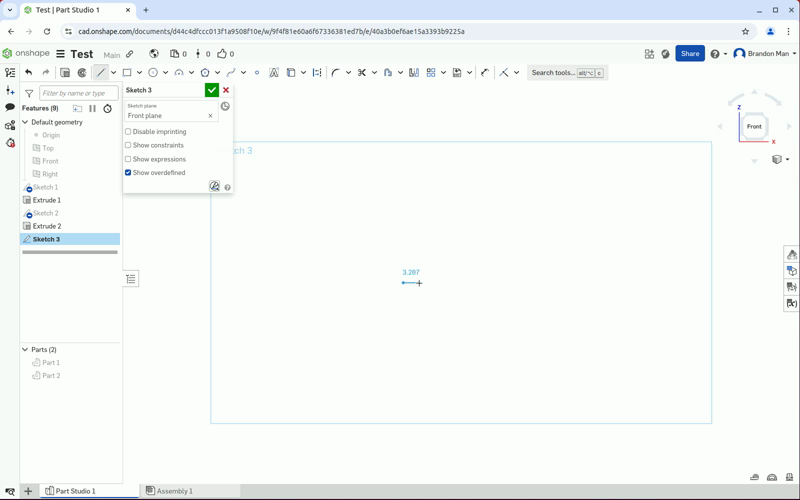
click(419, 282)
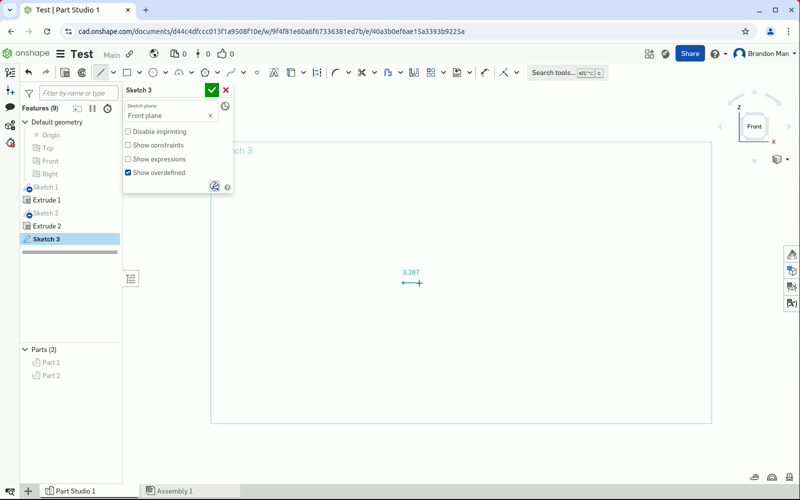
key_up(shift)
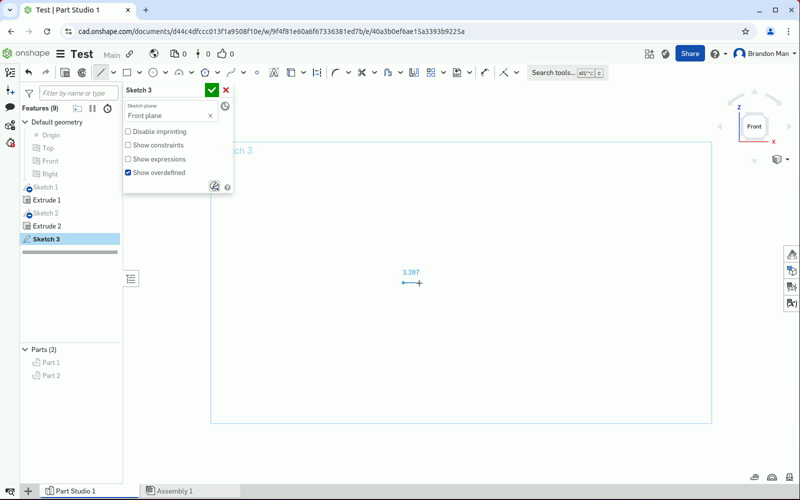
key_down(shift)
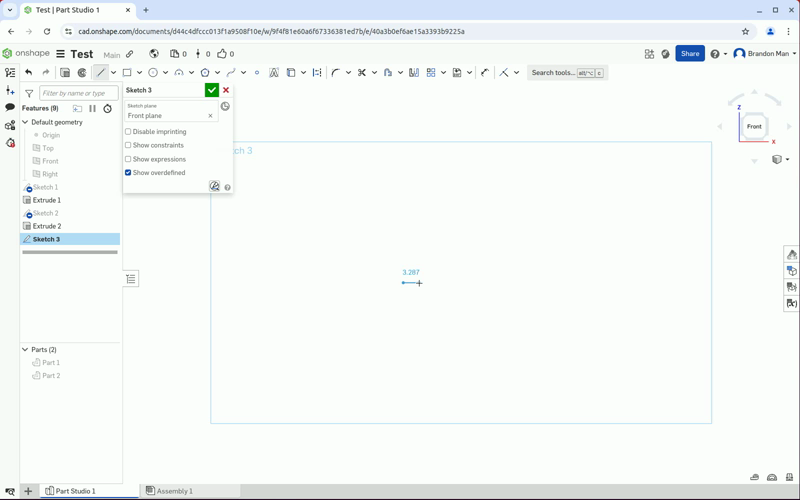
mouse_move(449, 282)
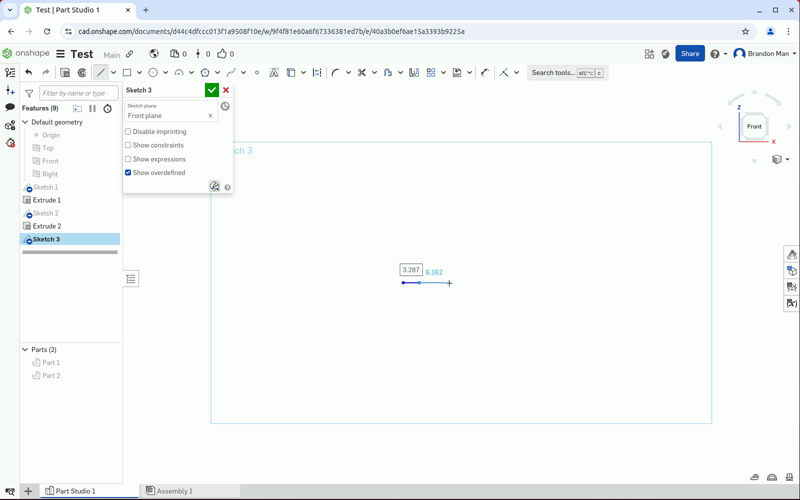
mouse_move(419, 241)
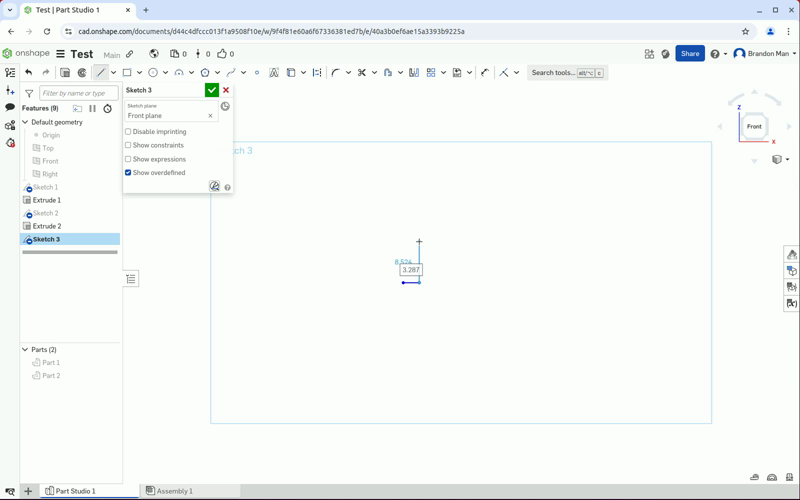
click(419, 241)
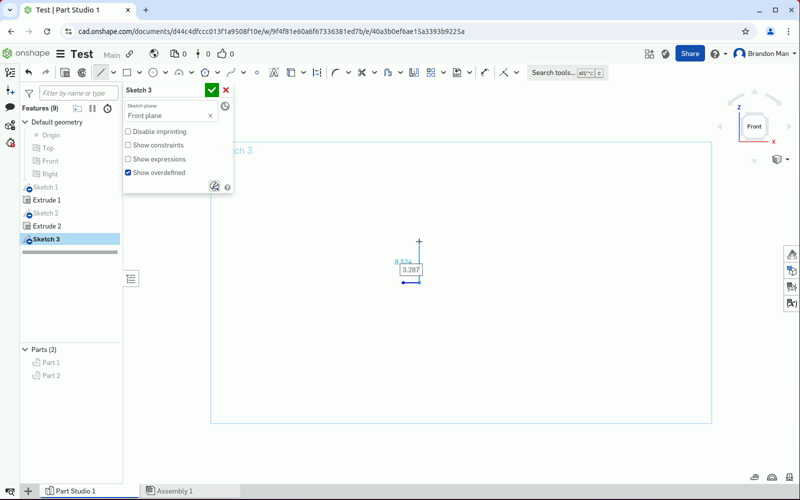
key_up(shift)
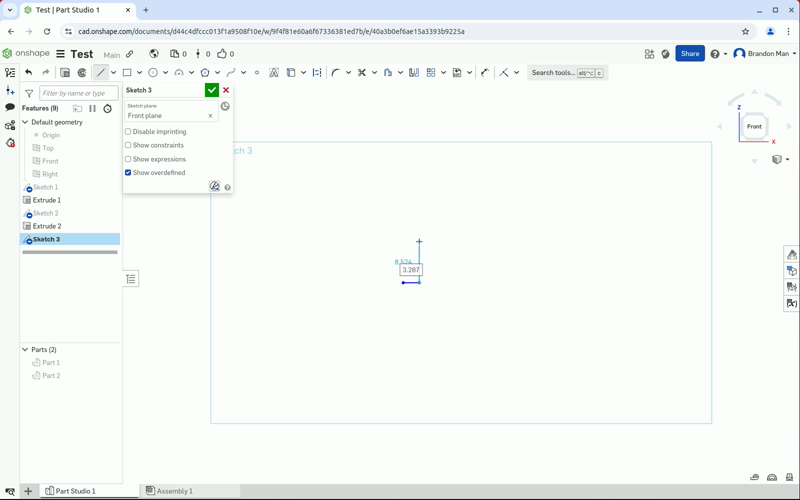
key_down(shift)
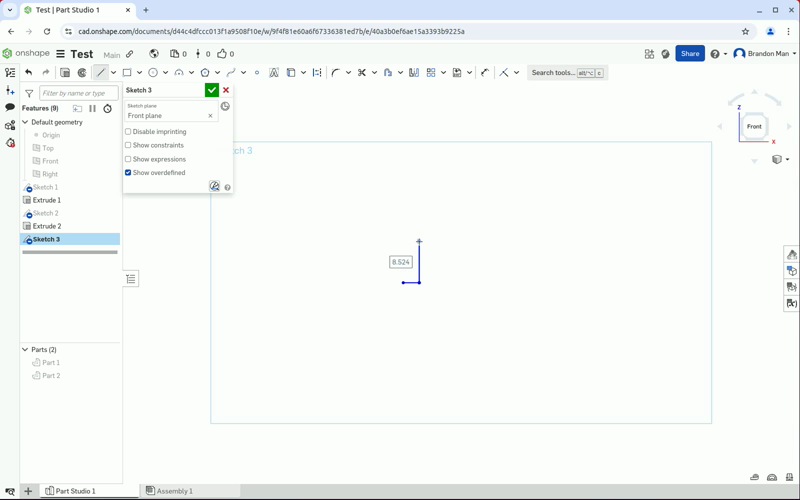
mouse_move(449, 241)
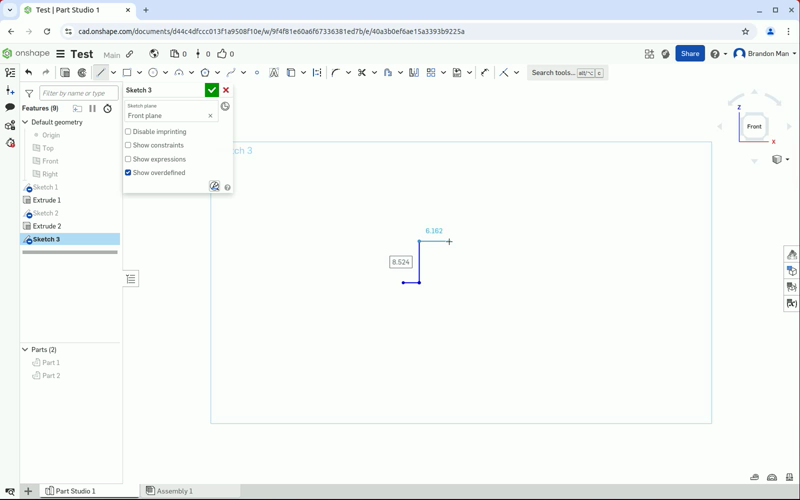
mouse_move(403, 241)
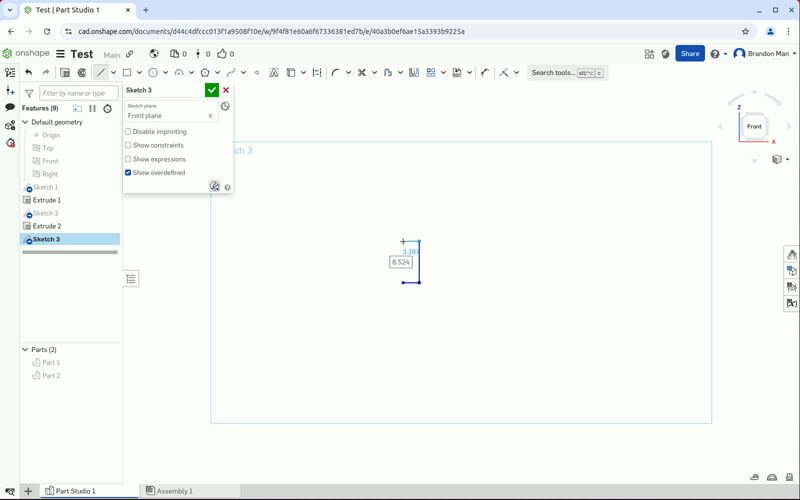
click(403, 241)
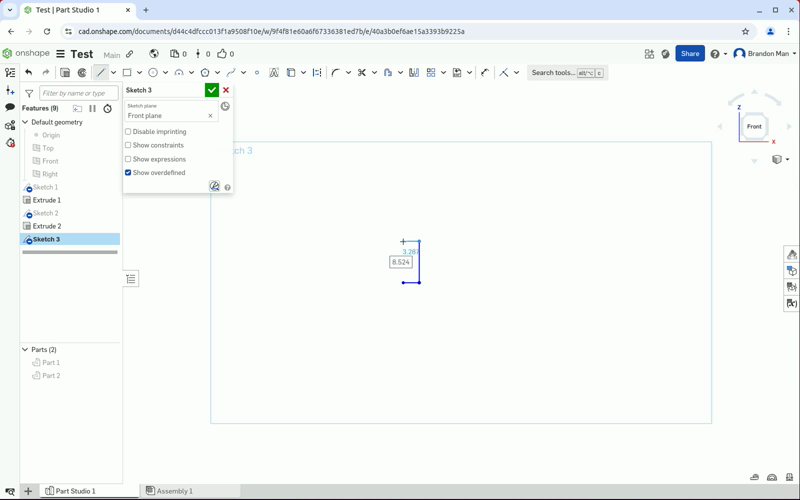
key_up(shift)
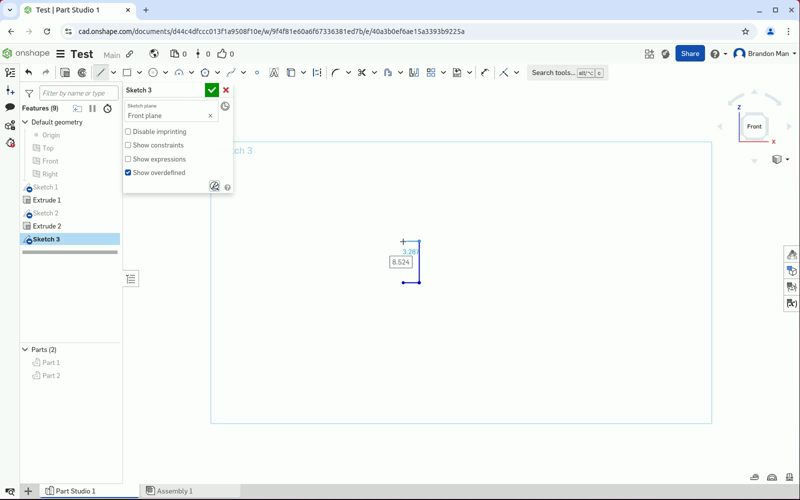
mouse_move(433, 241)
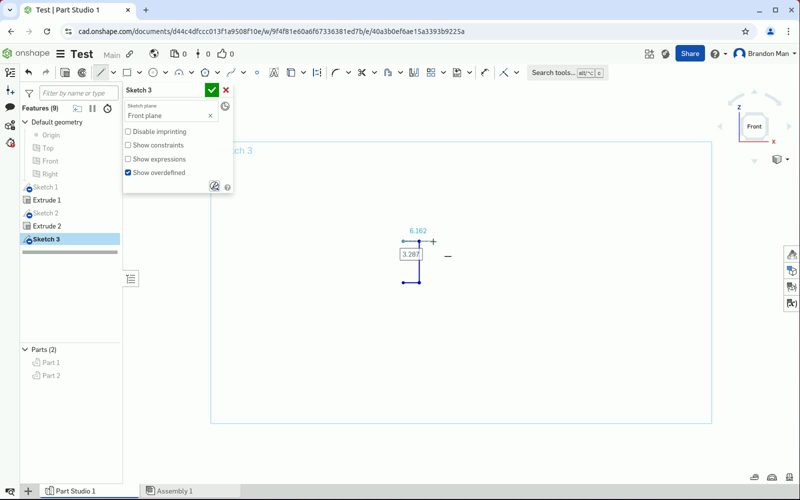
key_down(shift)
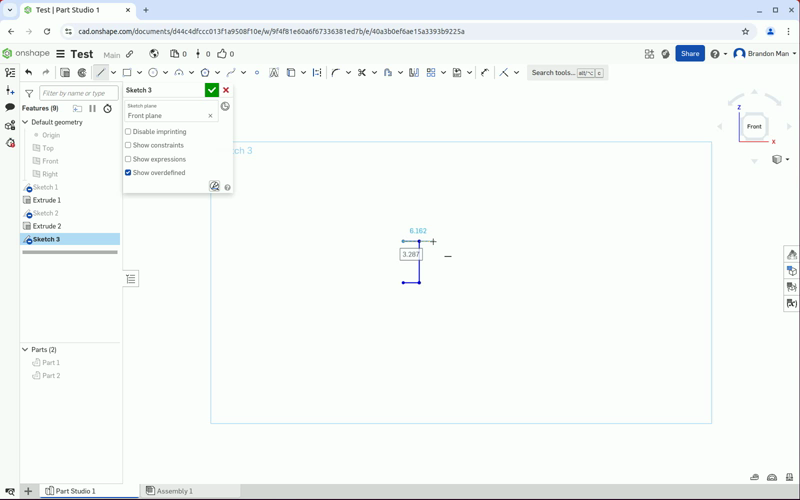
mouse_move(403, 282)
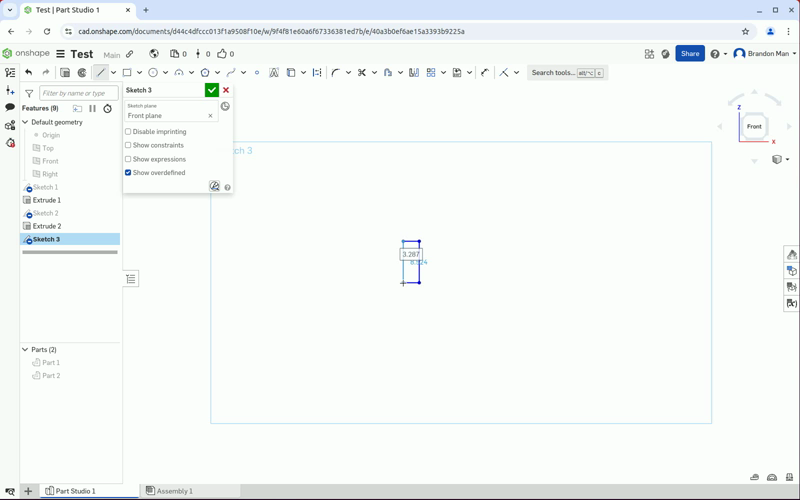
key_up(shift)
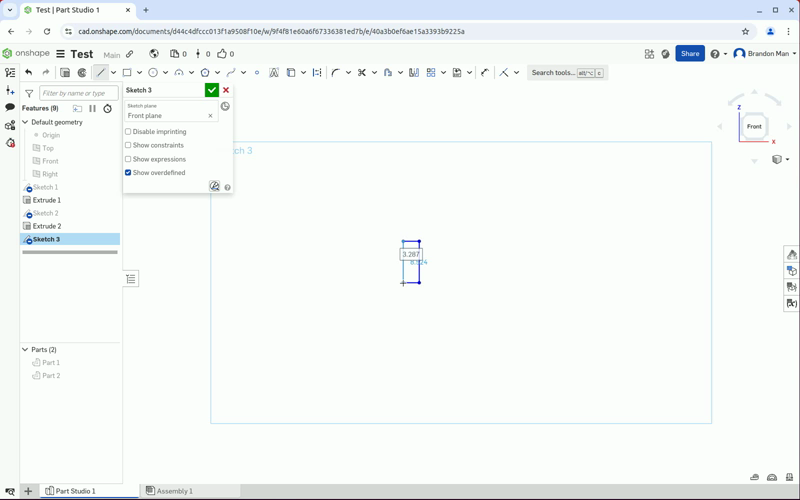
click(403, 282)
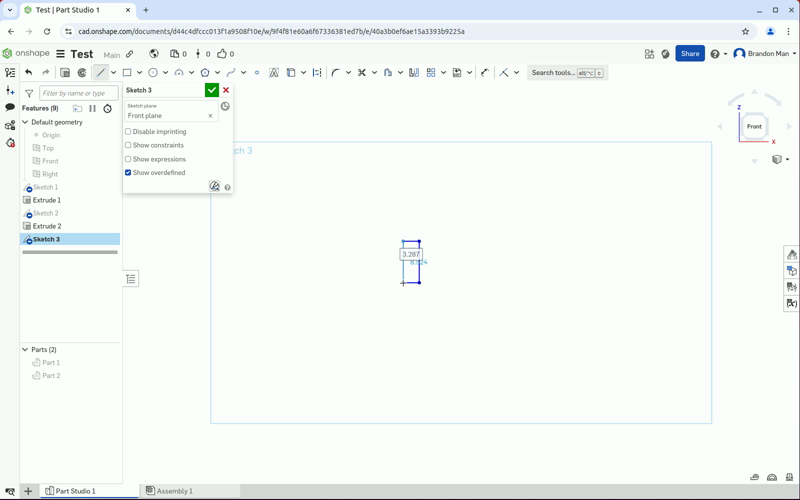
key(esc)
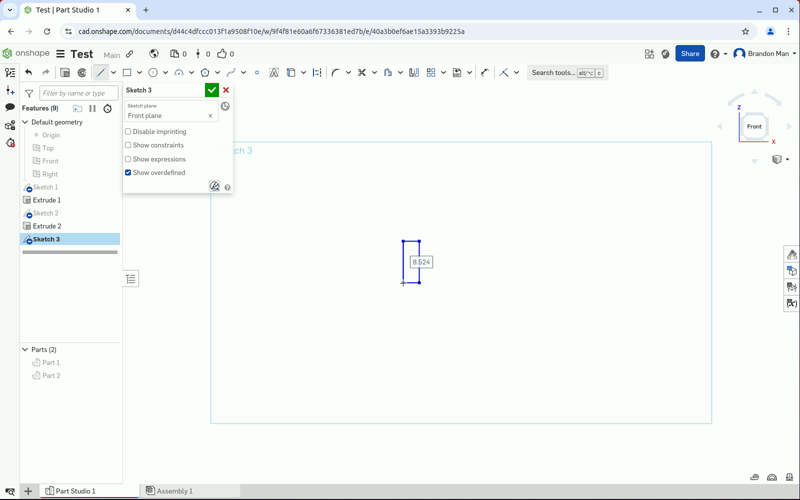
mouse_move(409, 274)
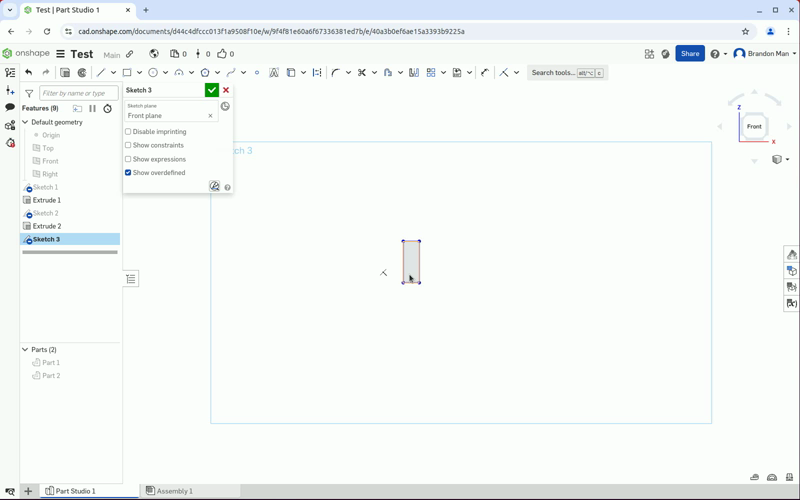
scroll(6)
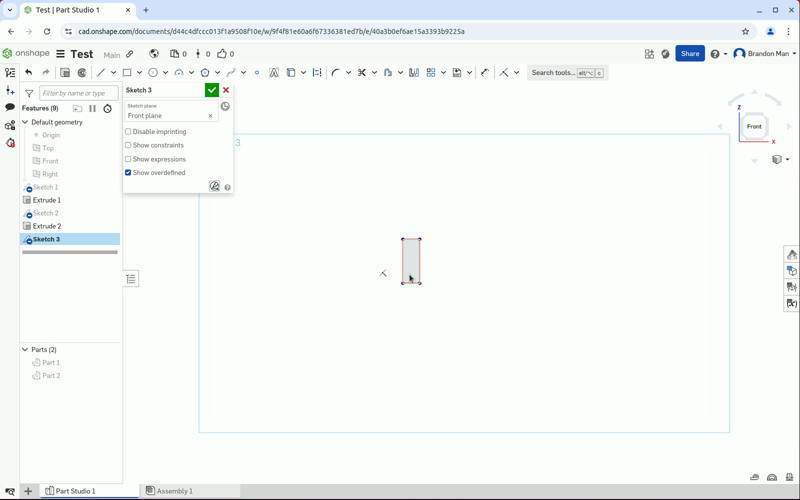
scroll(6)
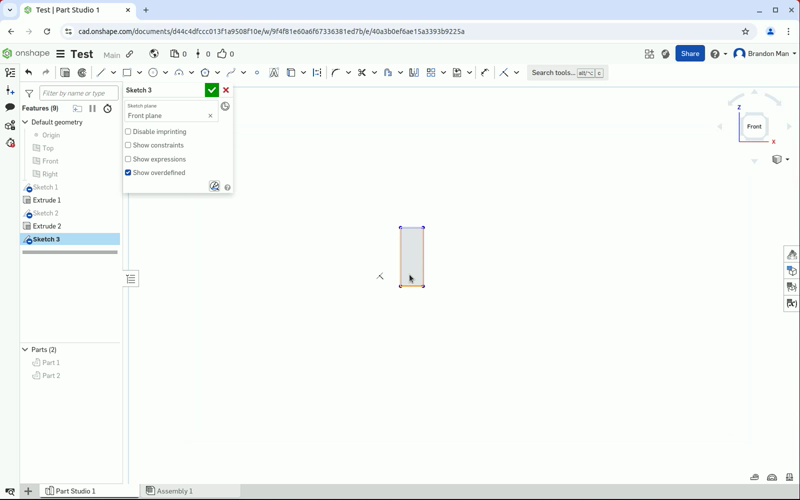
scroll(6)
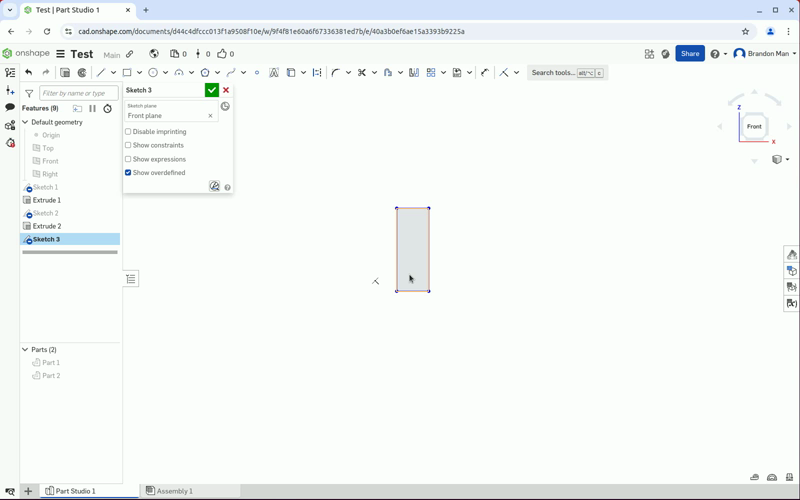
scroll(6)
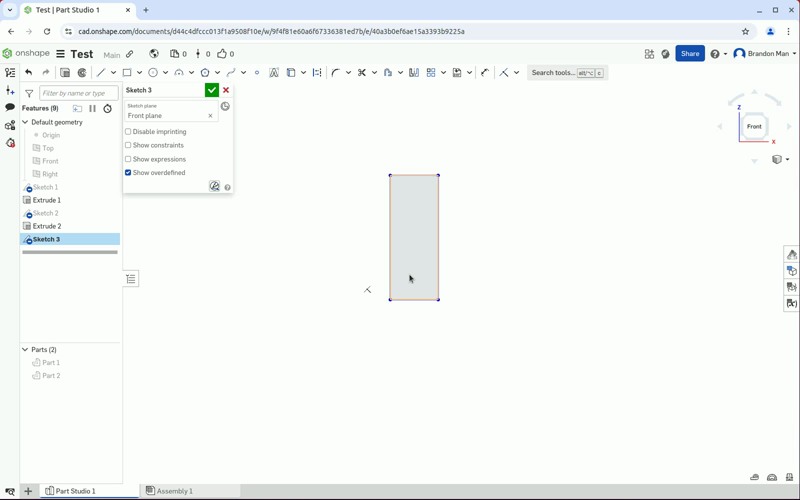
scroll(6)
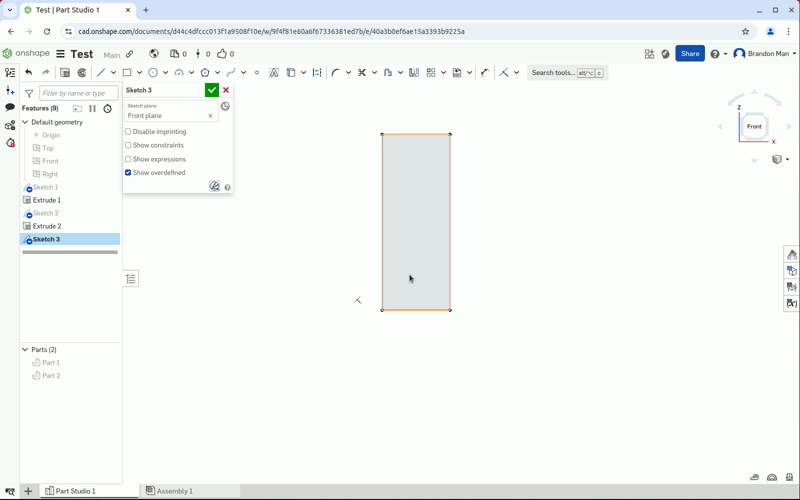
scroll(6)
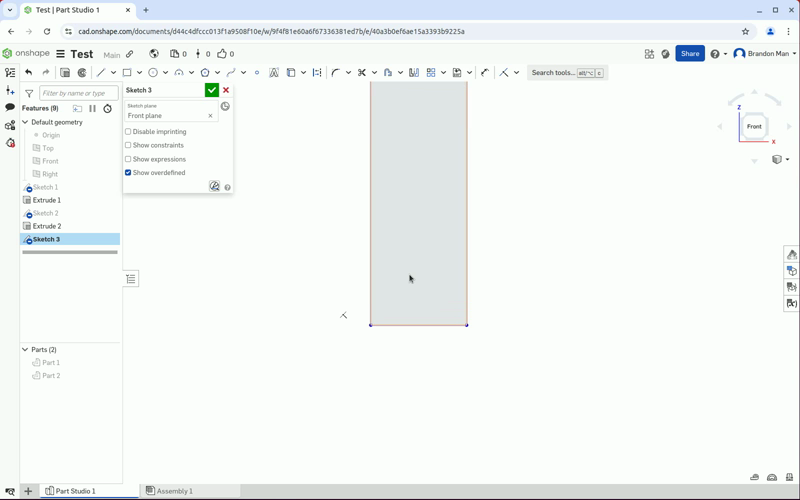
scroll(6)
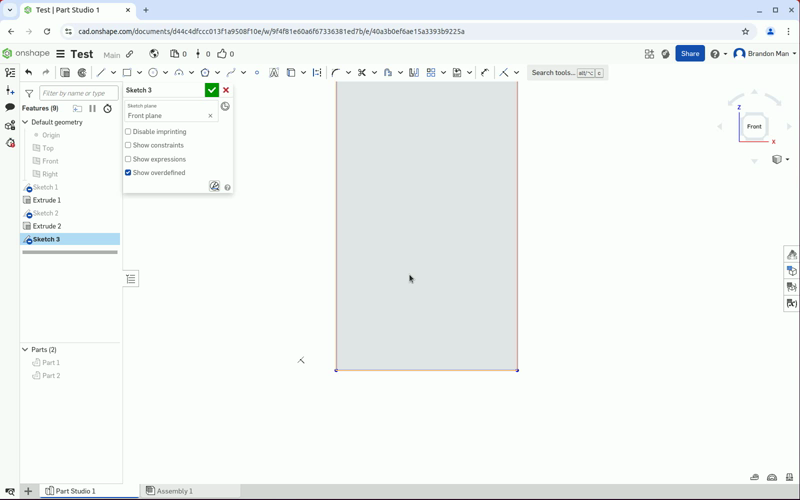
click(409, 274)
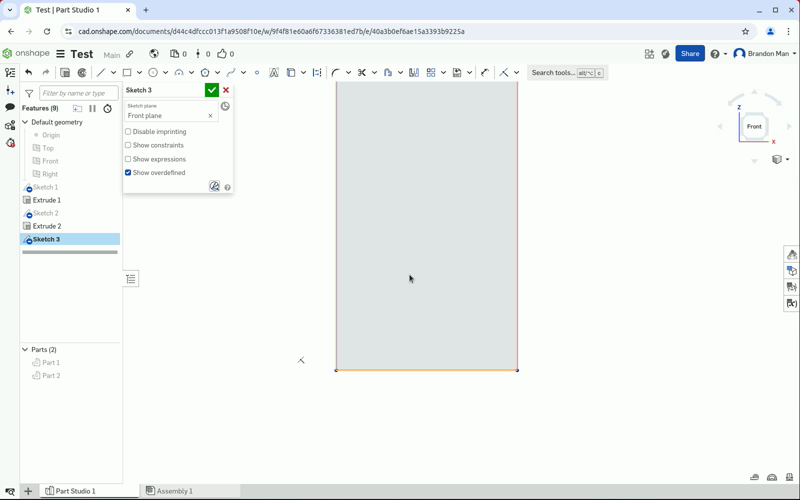
scroll(-6)
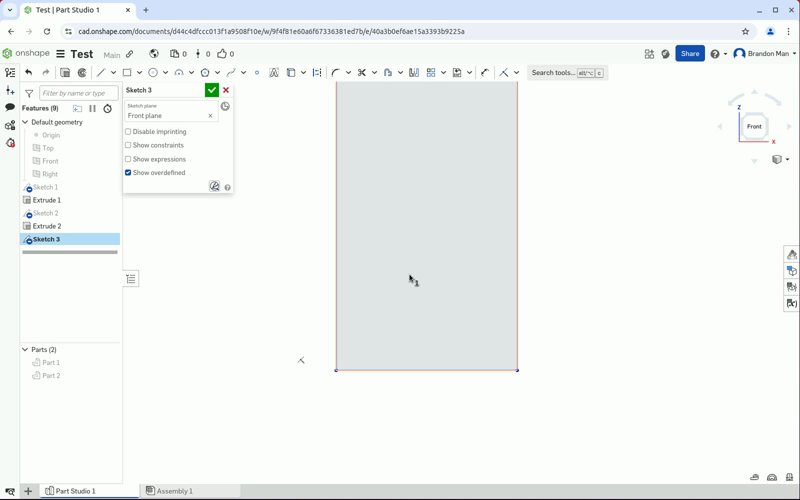
scroll(-6)
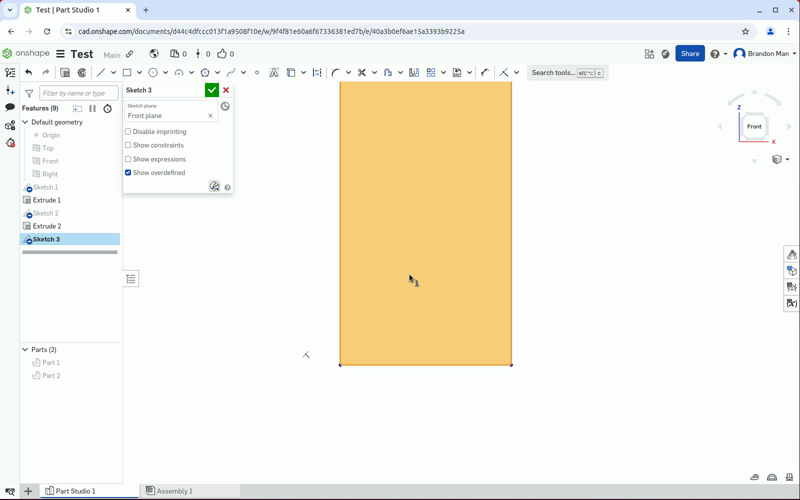
scroll(-6)
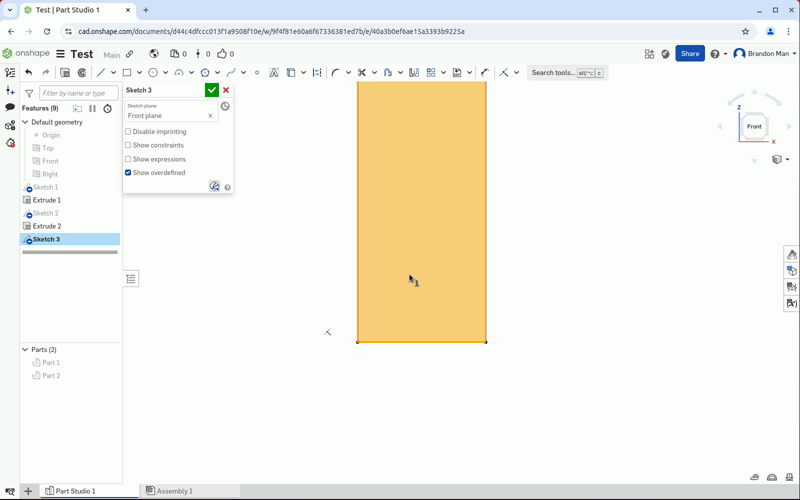
scroll(-6)
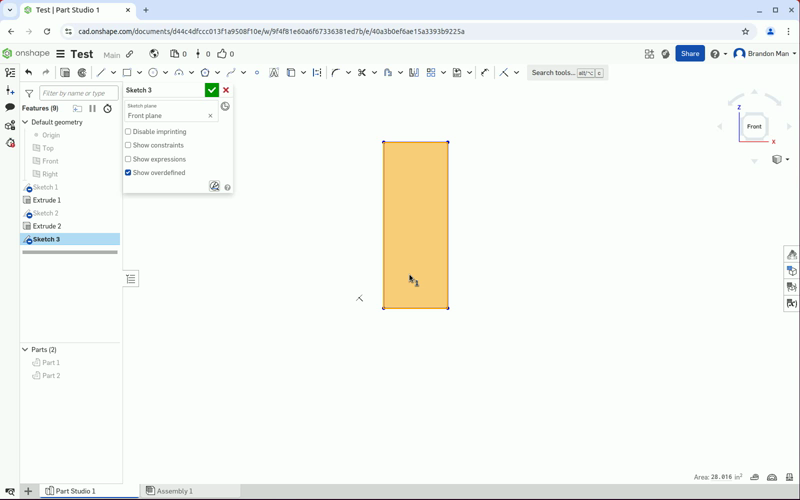
scroll(-6)
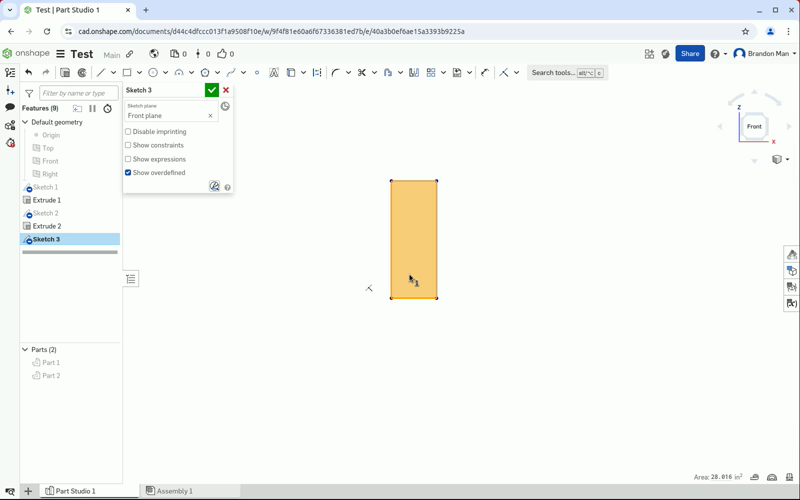
scroll(-6)
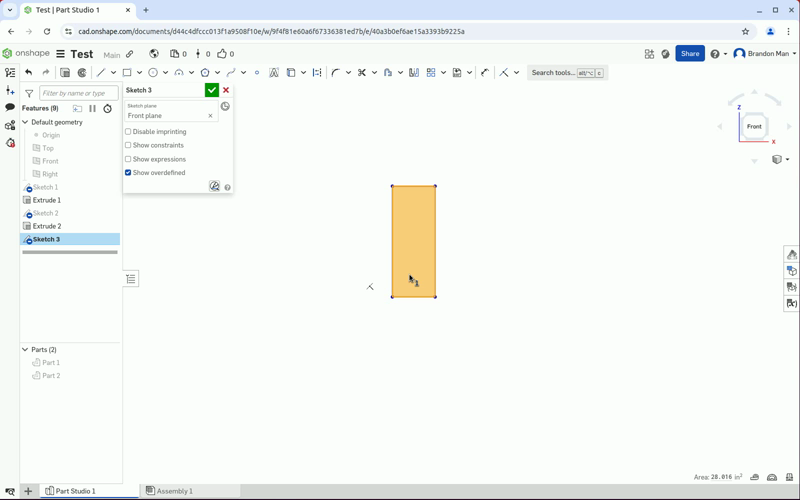
scroll(-6)
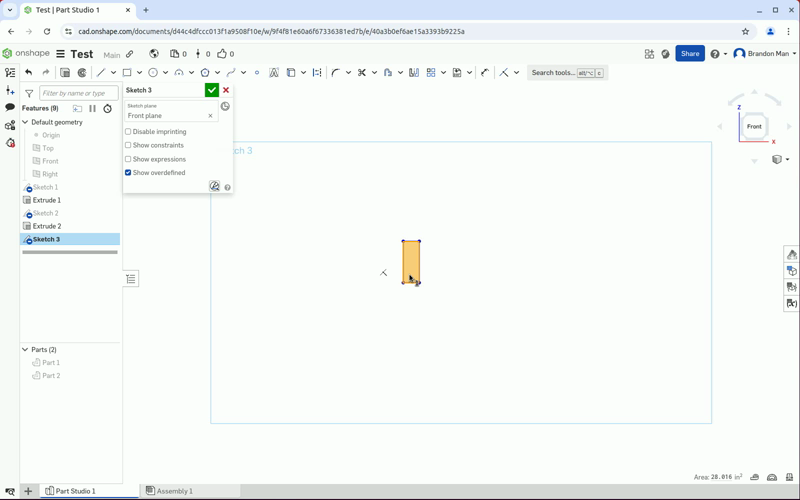
mouse_move(73, 352)
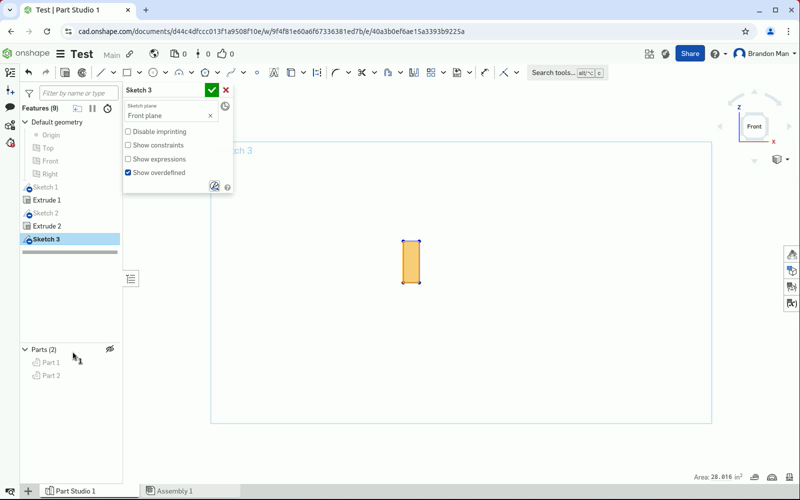
key(shift+y)
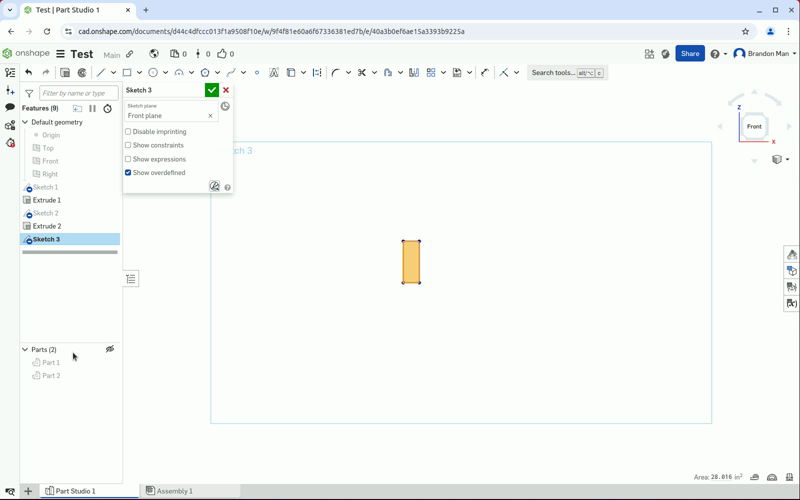
key(shift+e)
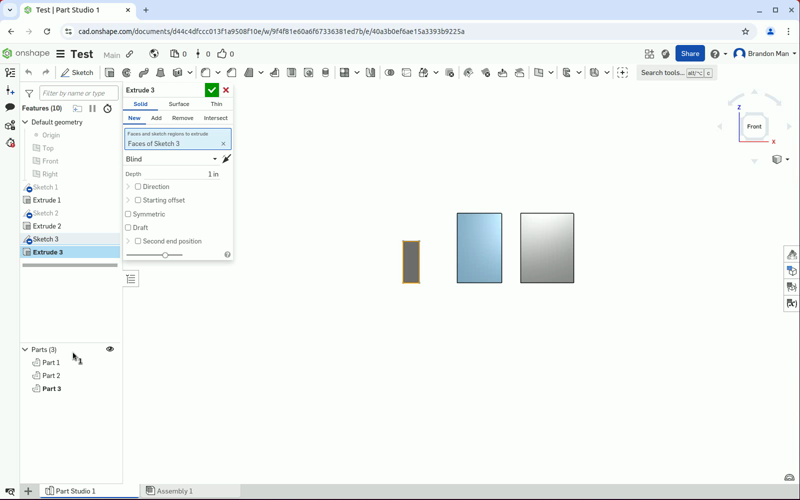
mouse_move(143, 106)
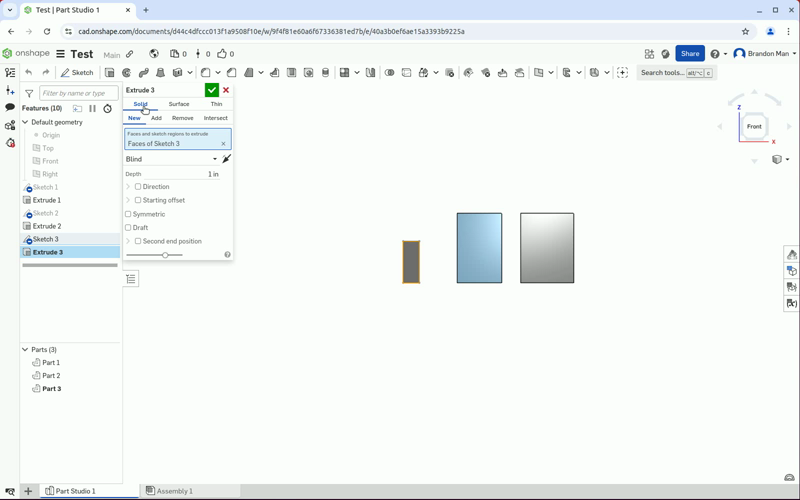
click(143, 106)
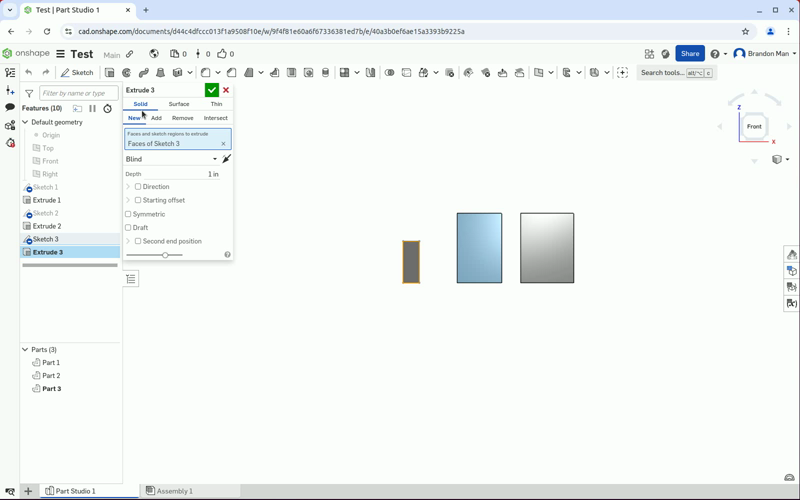
mouse_move(137, 120)
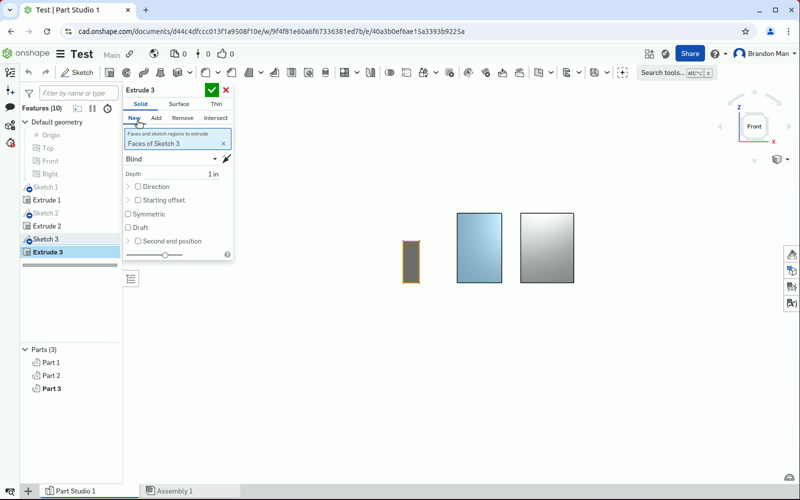
click(137, 120)
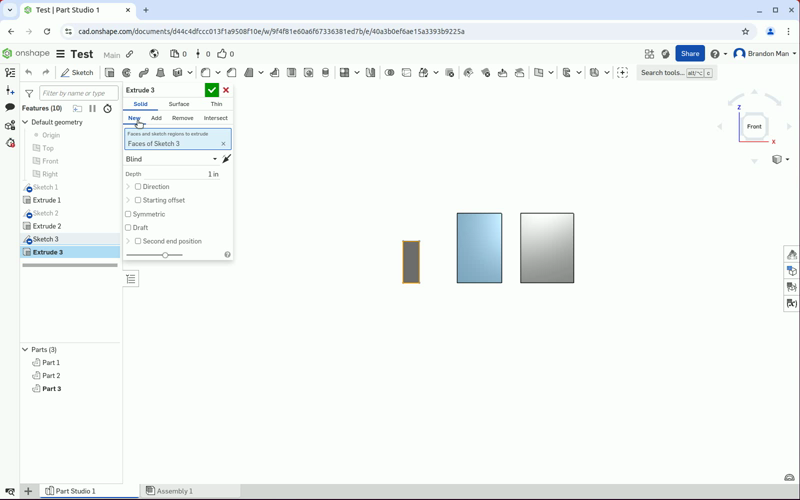
key(tab, 4)
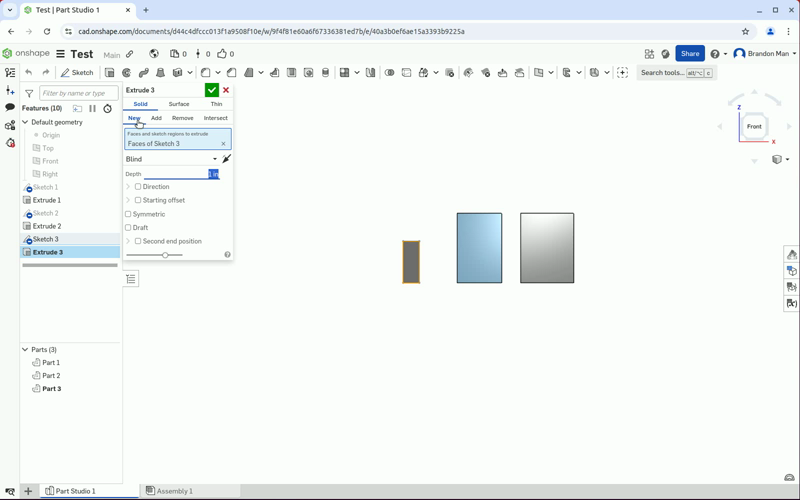
text(-0.241)
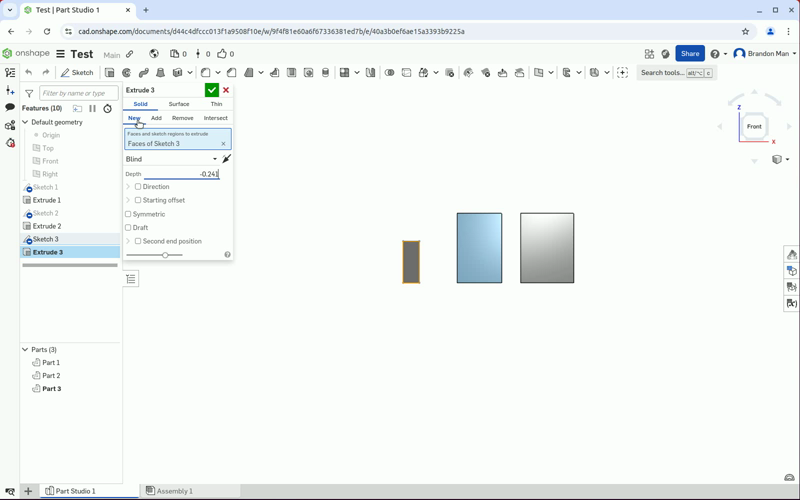
key(enter)
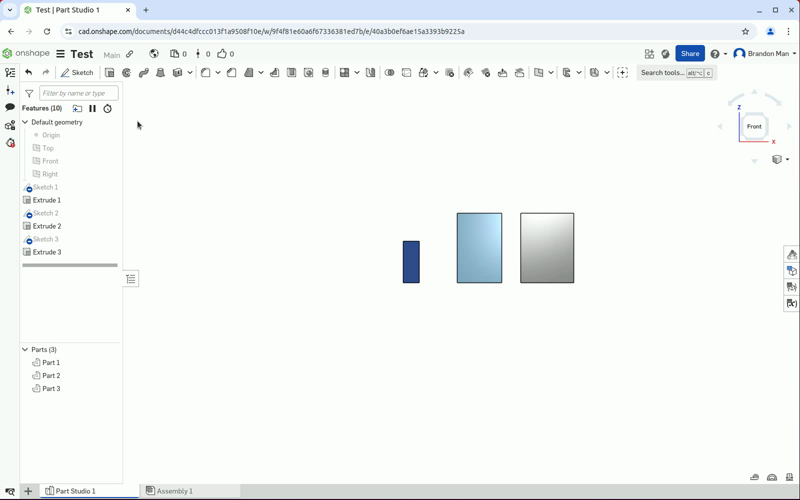
key(shift+h)
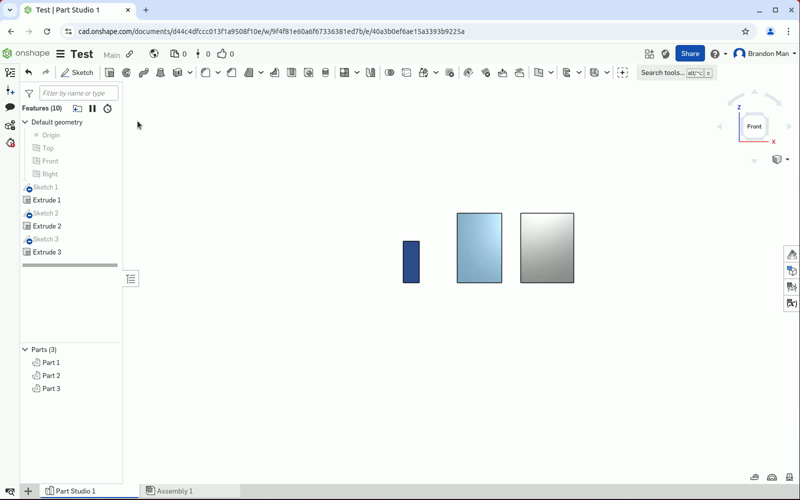
key(shift+h)
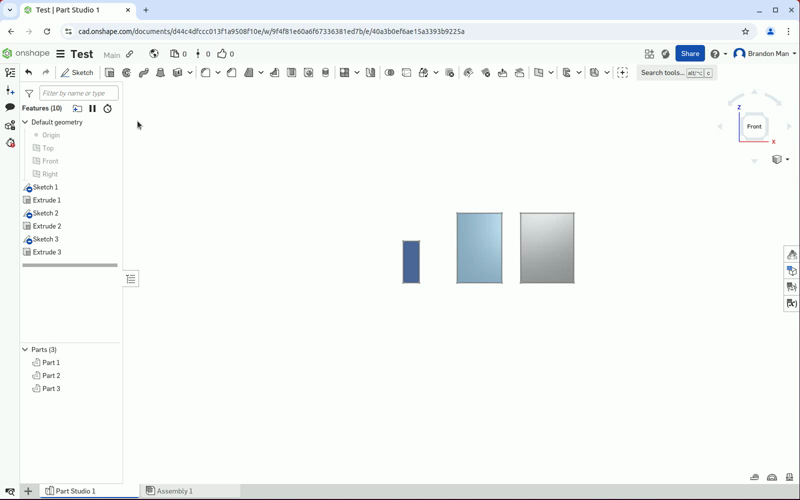
key(shift+7)
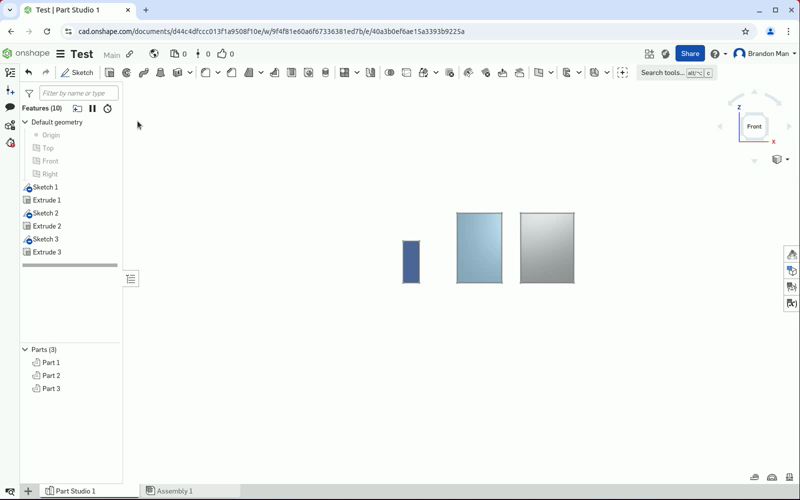
key(left, 2)
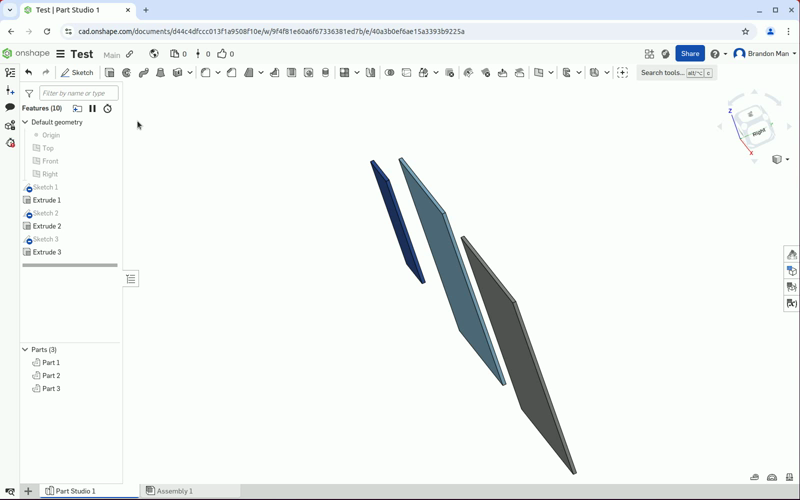
key(down, 2)
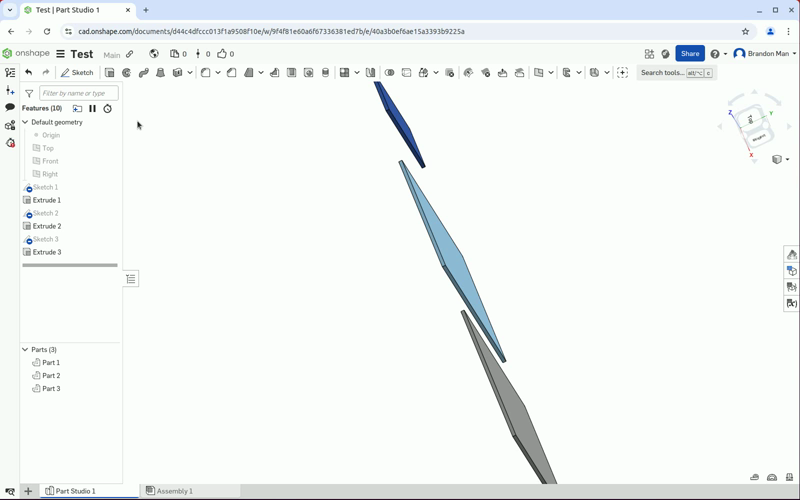
key(up, 2)
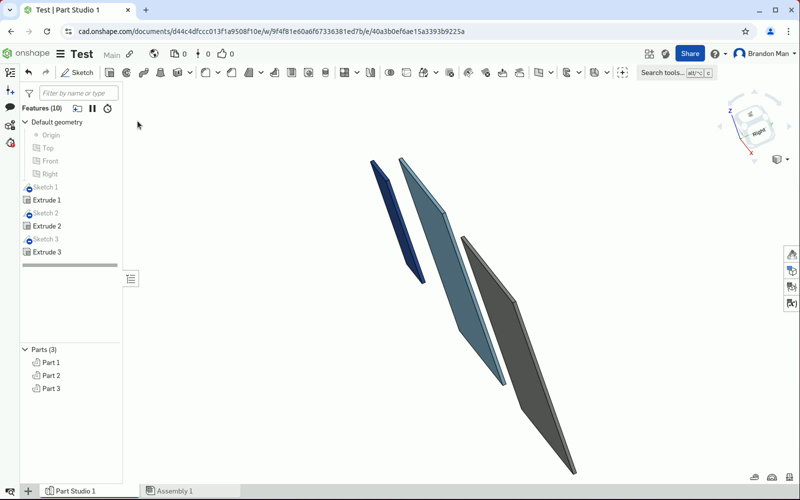
key(right, 2)
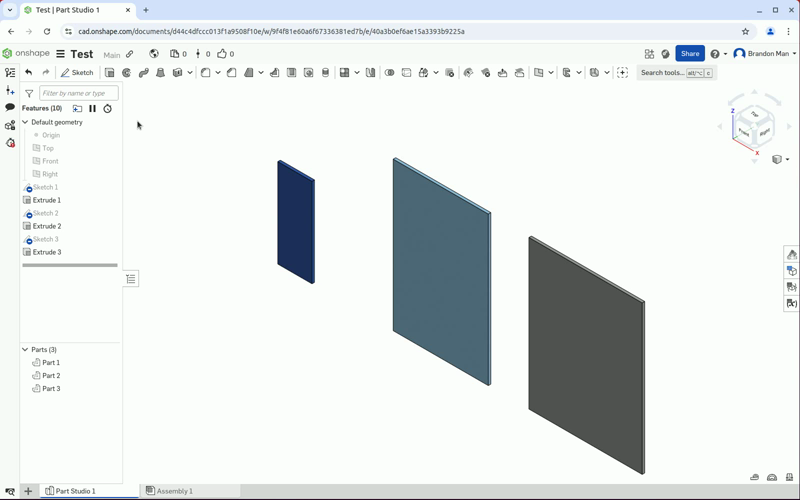
mouse_move(73, 189)
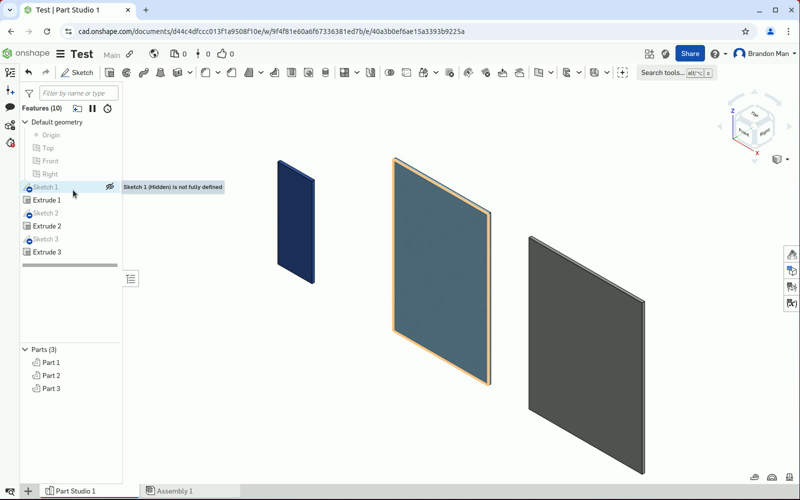
click(73, 189)